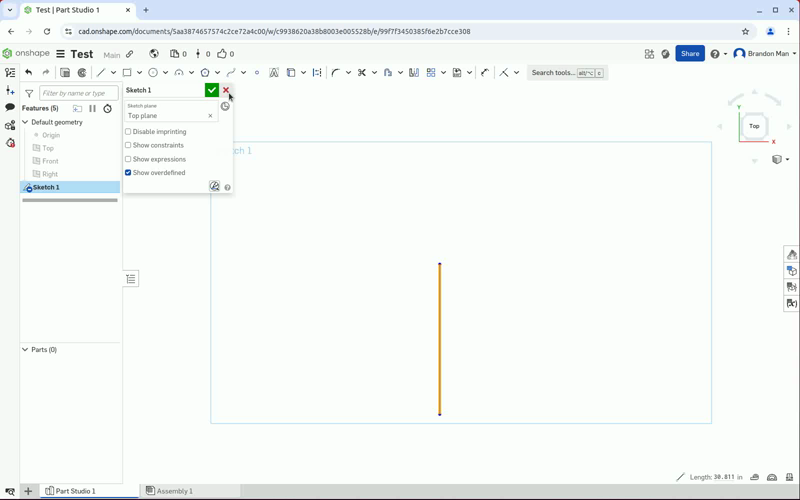
key(shift+h)
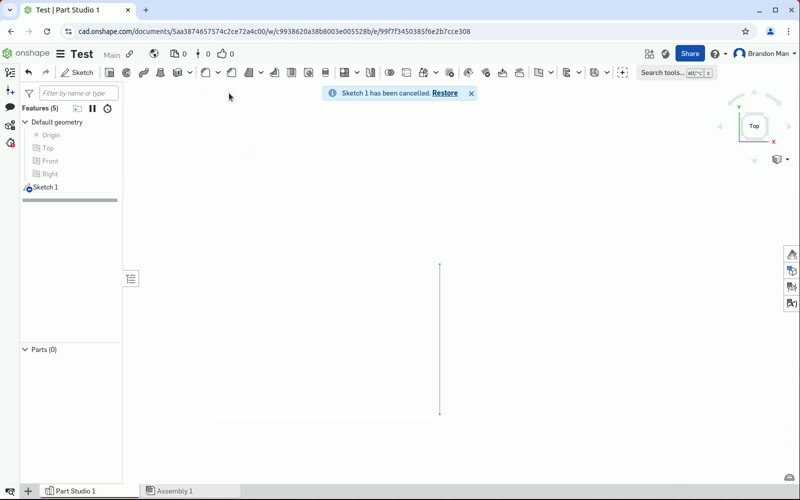
key(shift+s)
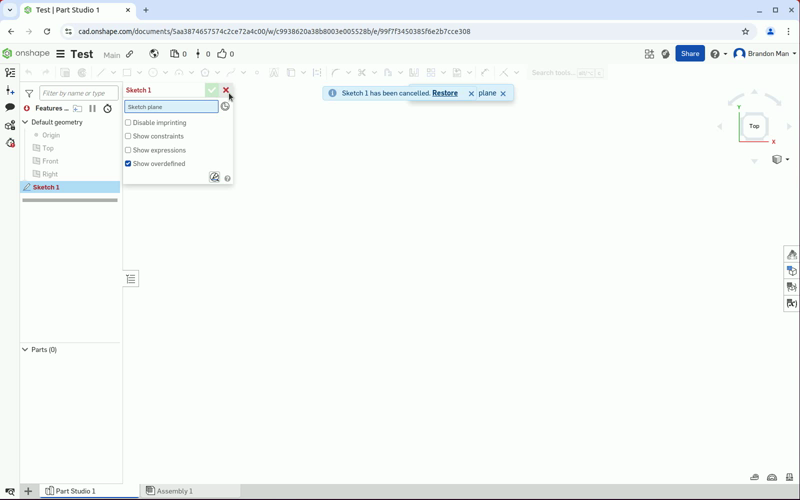
mouse_move(73, 150)
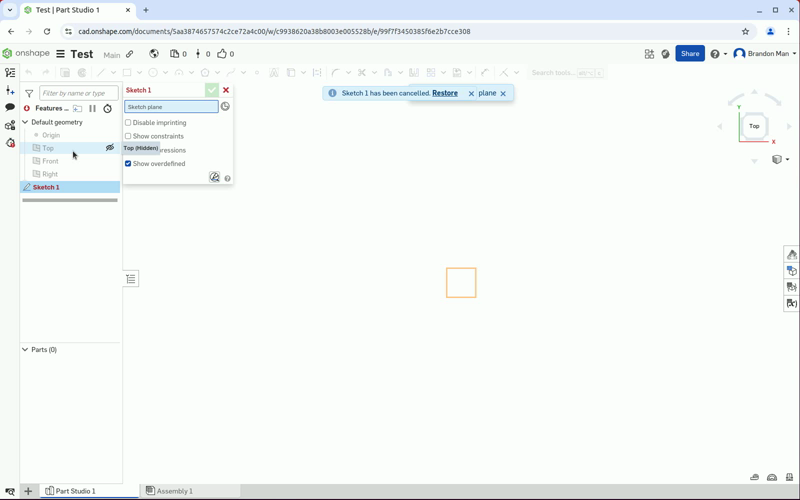
click(73, 150)
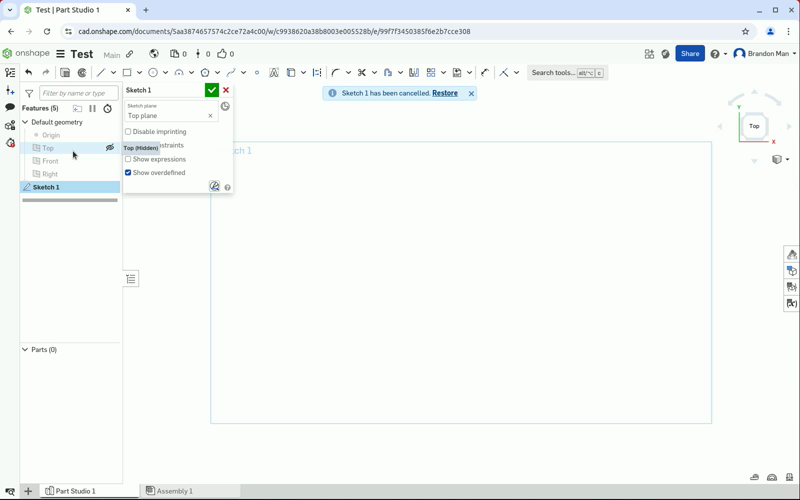
mouse_move(73, 352)
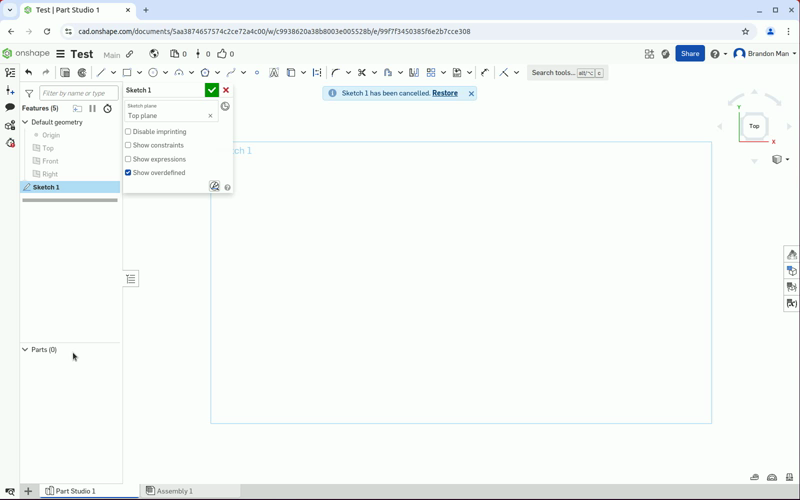
key(y)
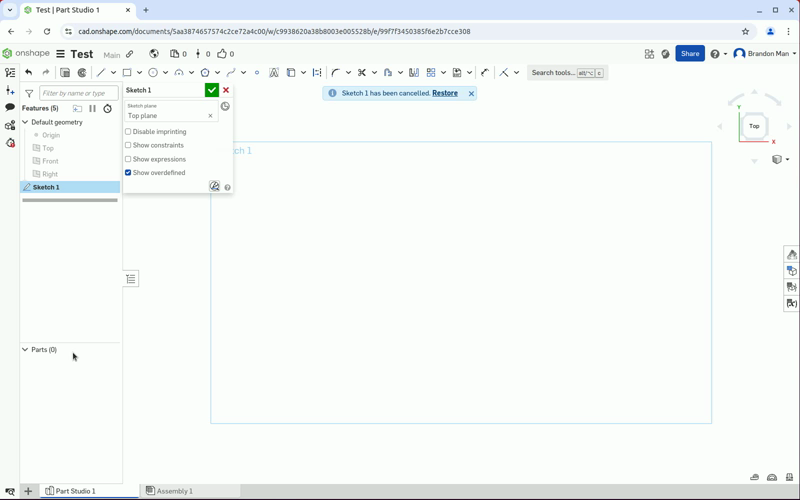
key(l)
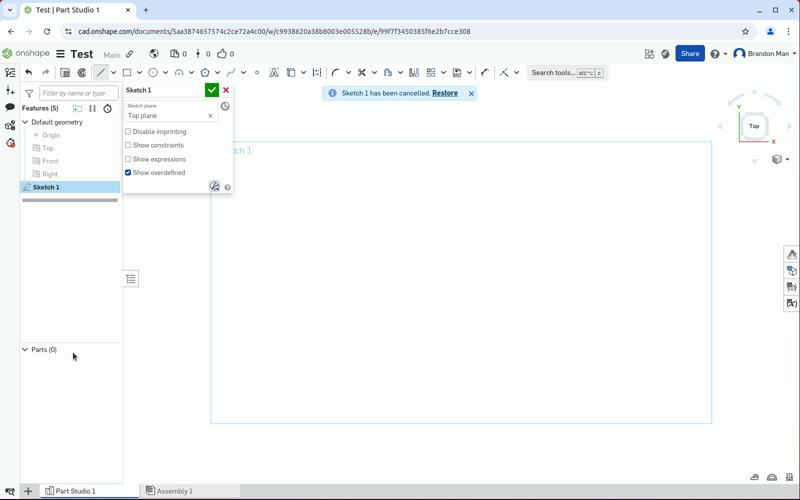
key_down(shift)
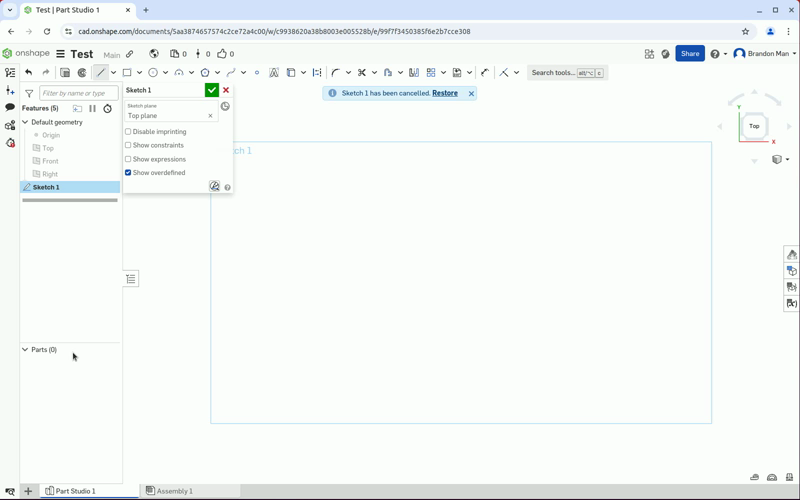
mouse_move(365, 287)
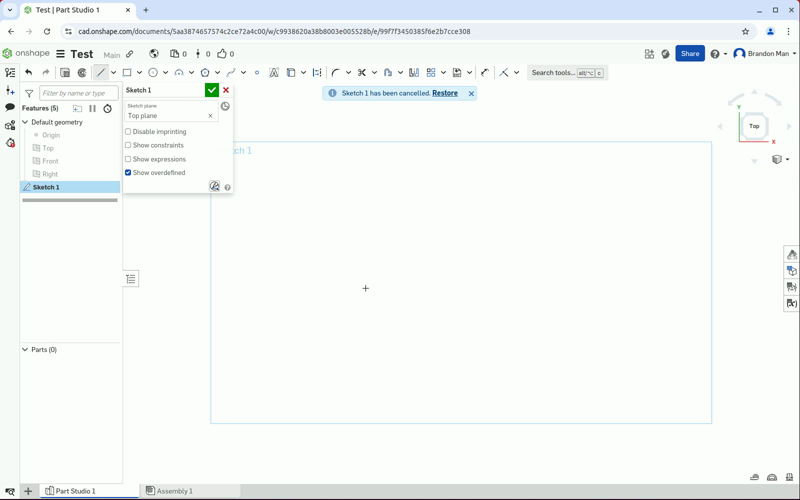
click(365, 287)
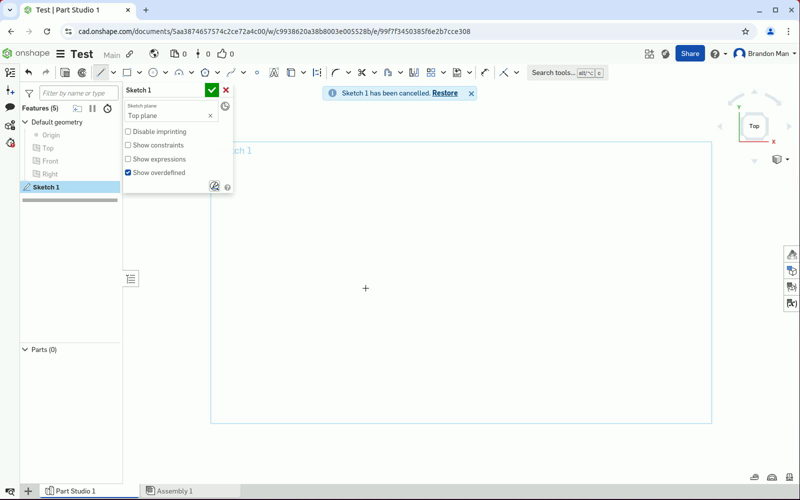
key_up(shift)
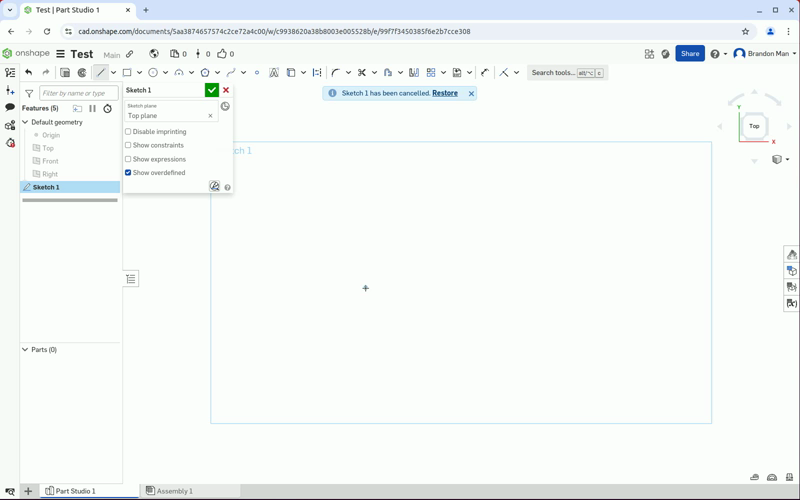
key_down(shift)
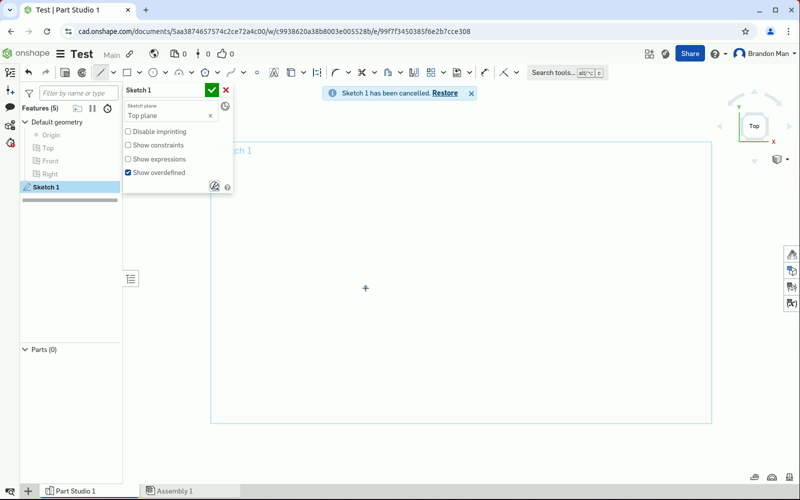
mouse_move(465, 287)
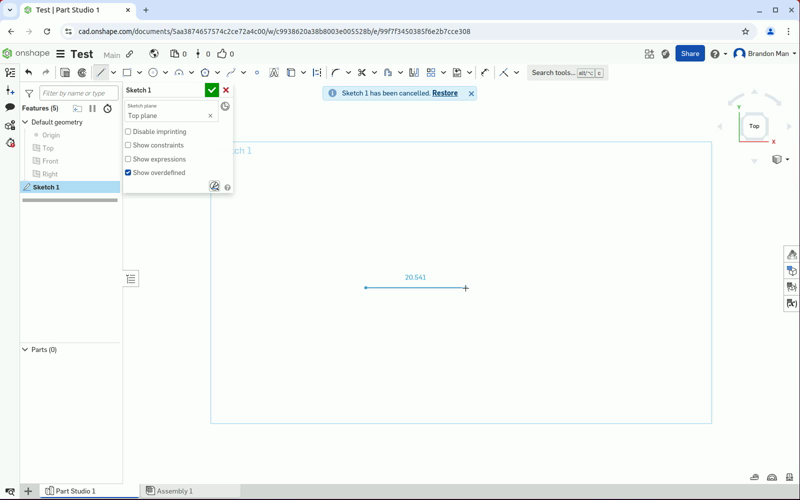
click(465, 287)
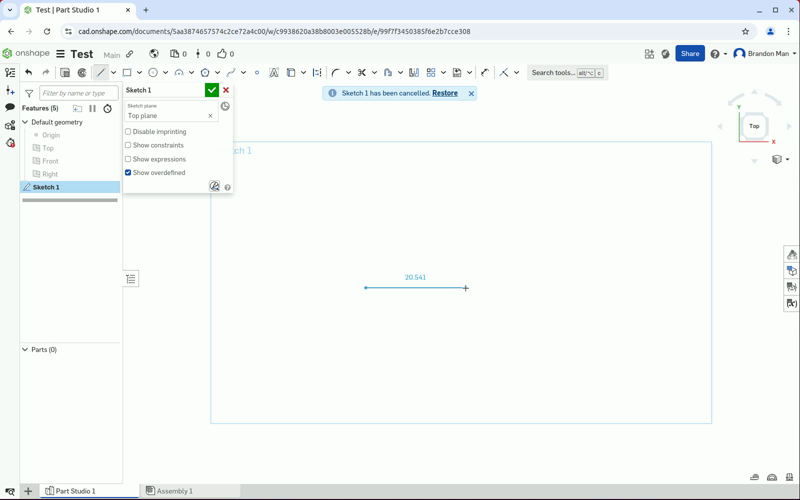
key_up(shift)
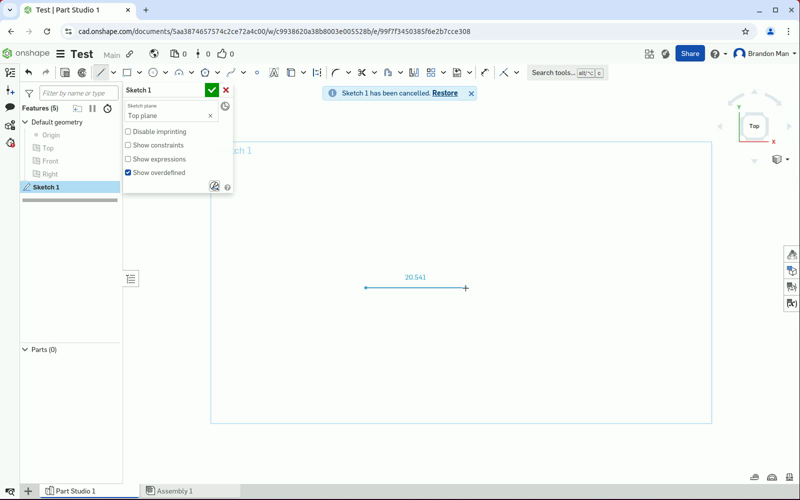
key_down(shift)
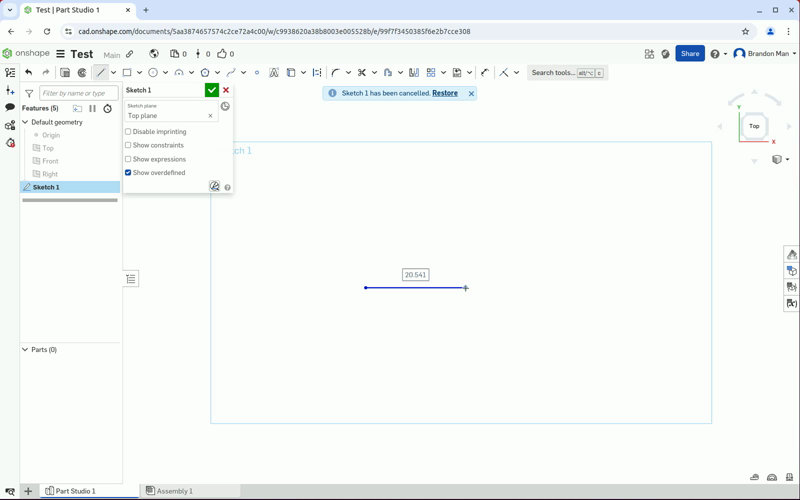
mouse_move(495, 287)
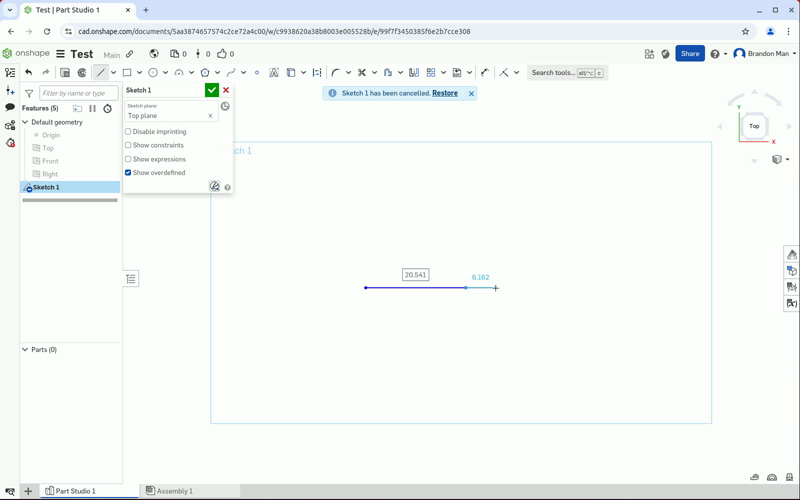
mouse_move(465, 237)
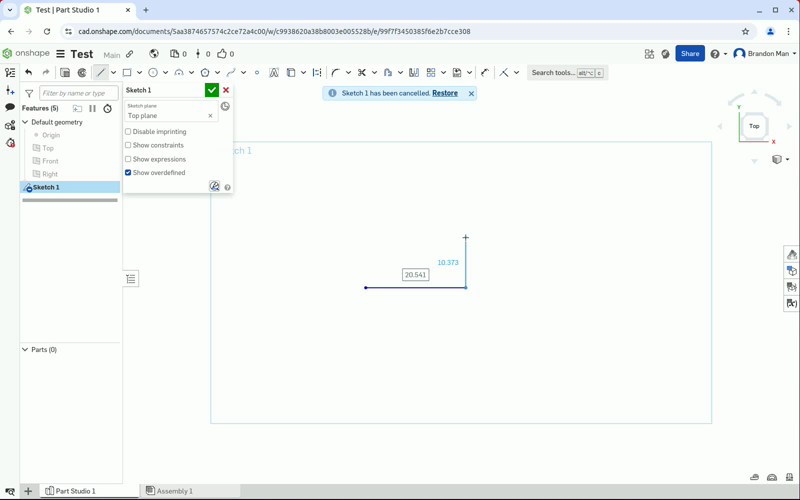
click(465, 237)
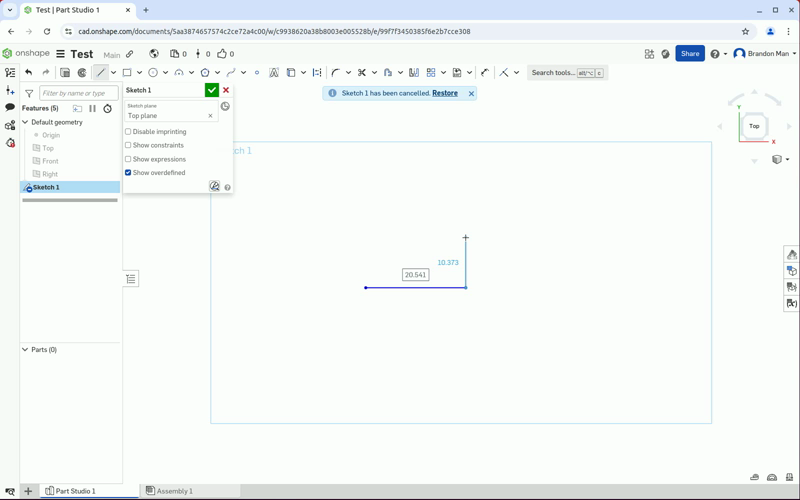
key_up(shift)
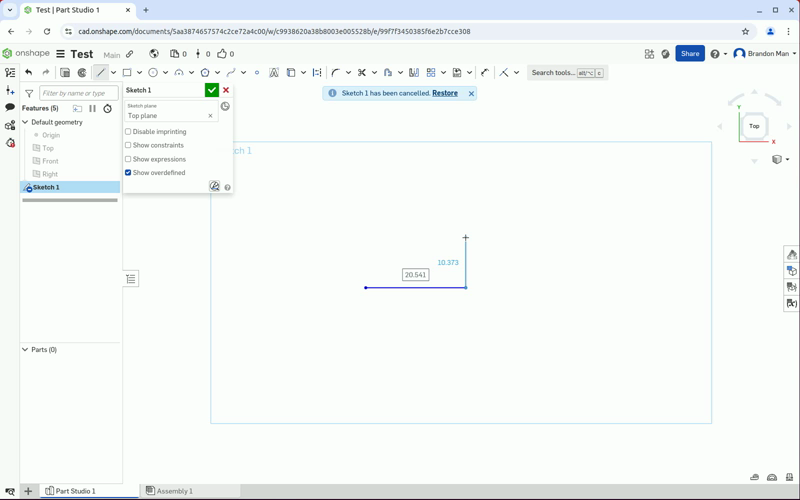
key_down(shift)
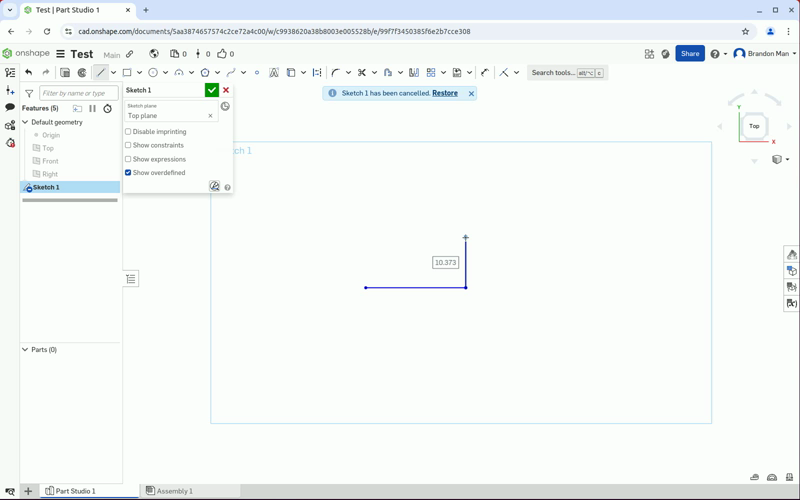
mouse_move(365, 237)
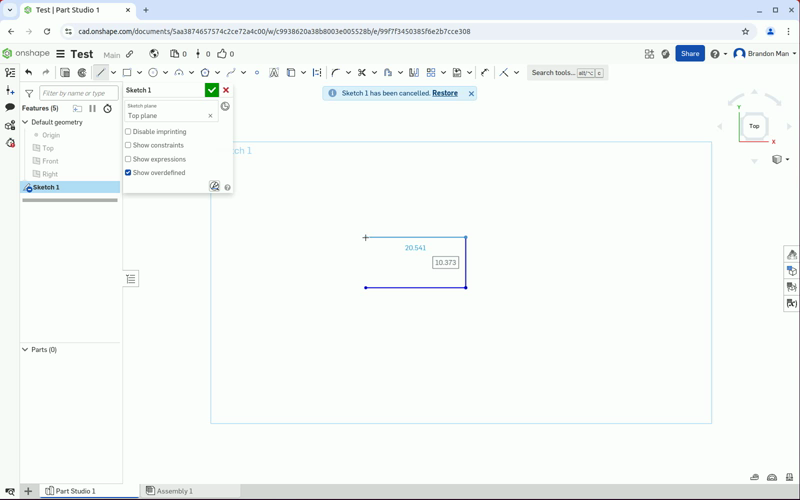
click(365, 237)
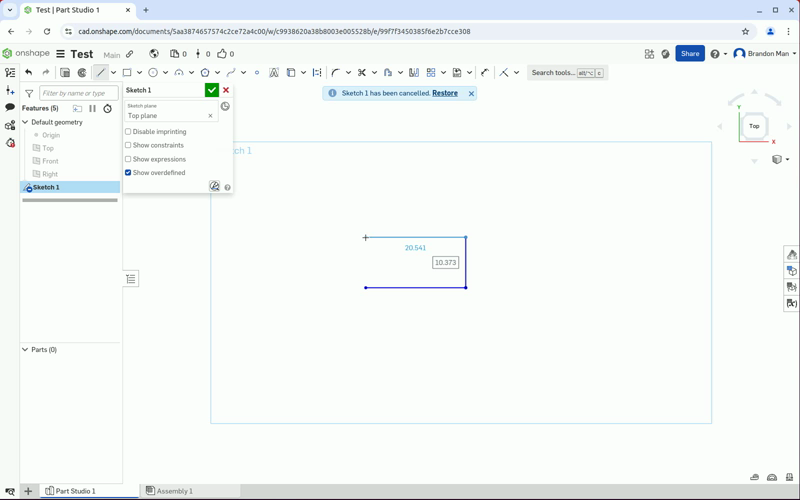
key_up(shift)
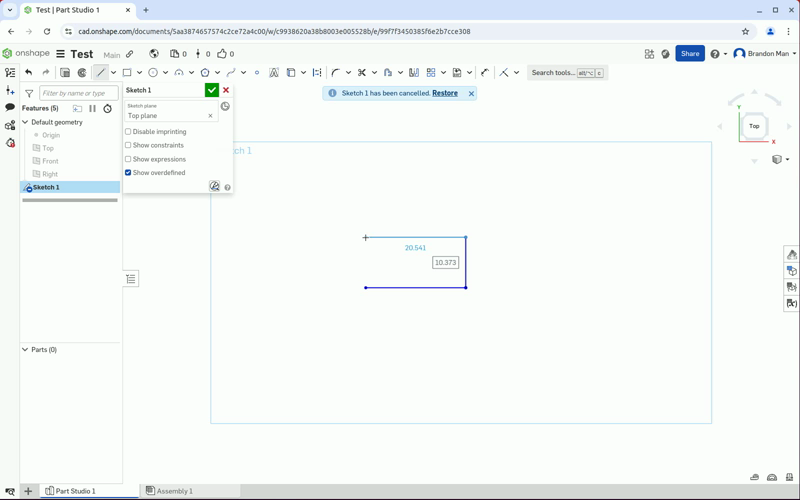
mouse_move(395, 237)
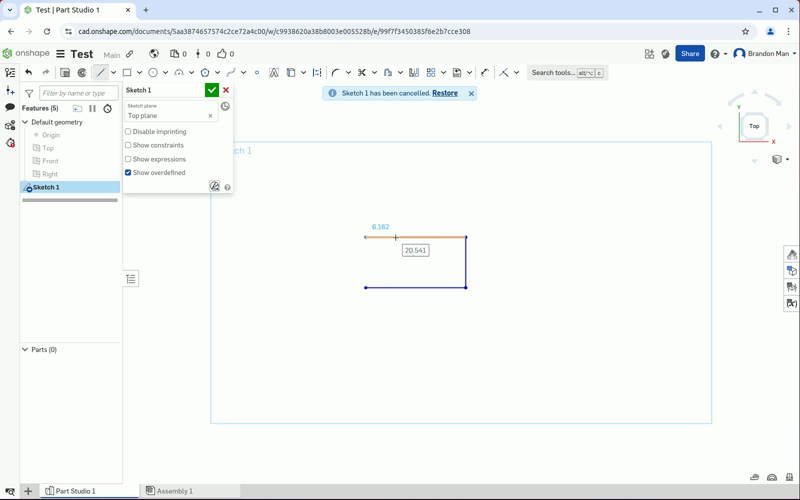
key_down(shift)
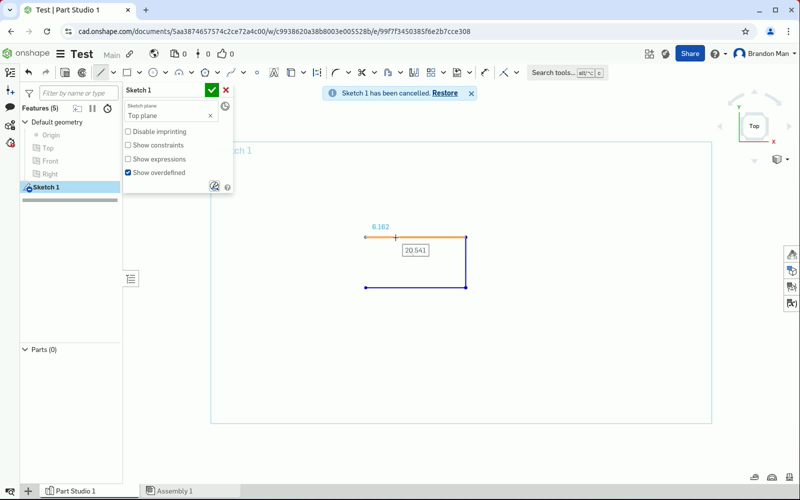
mouse_move(365, 287)
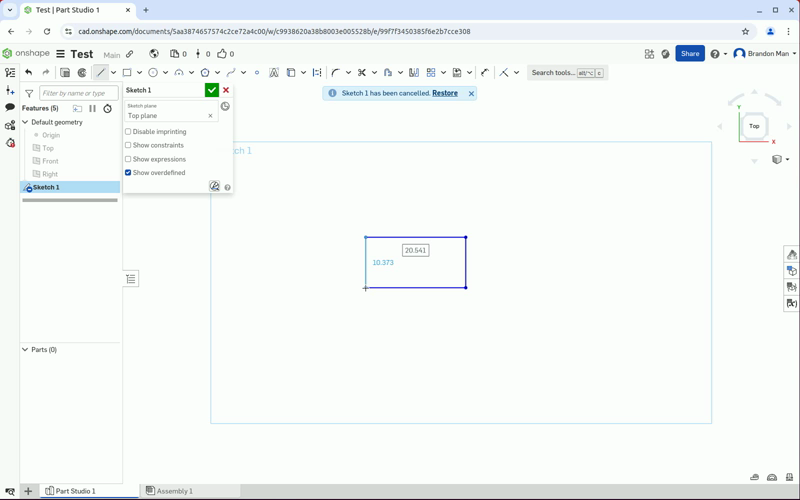
key_up(shift)
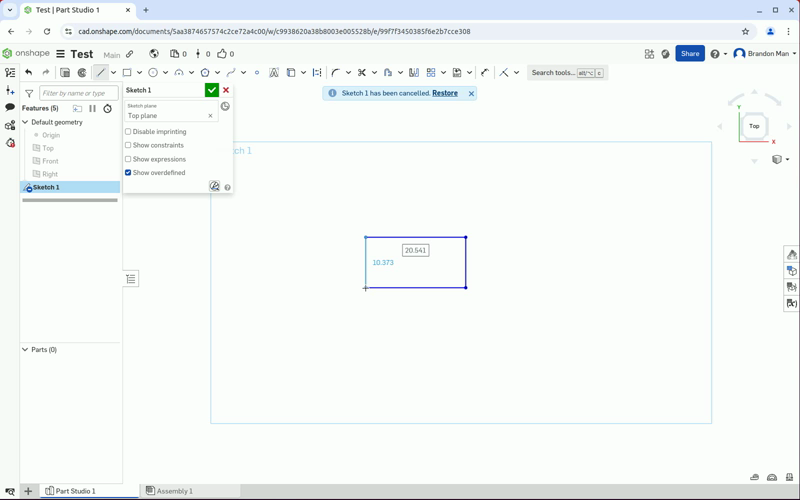
click(365, 287)
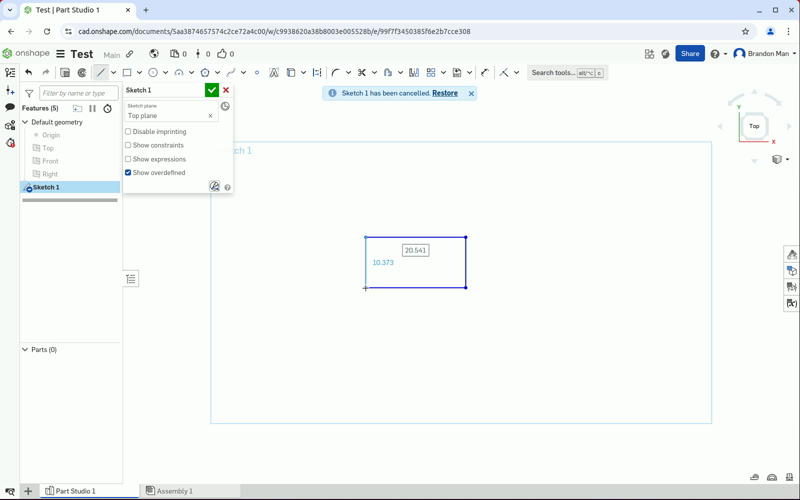
key(esc)
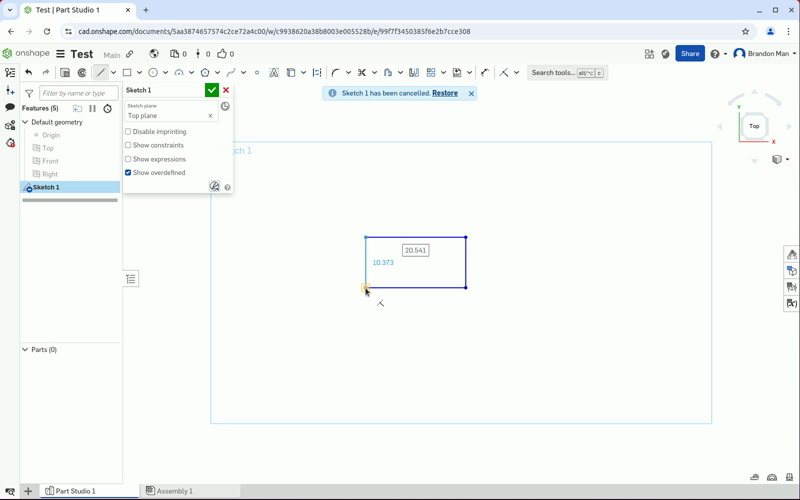
key(l)
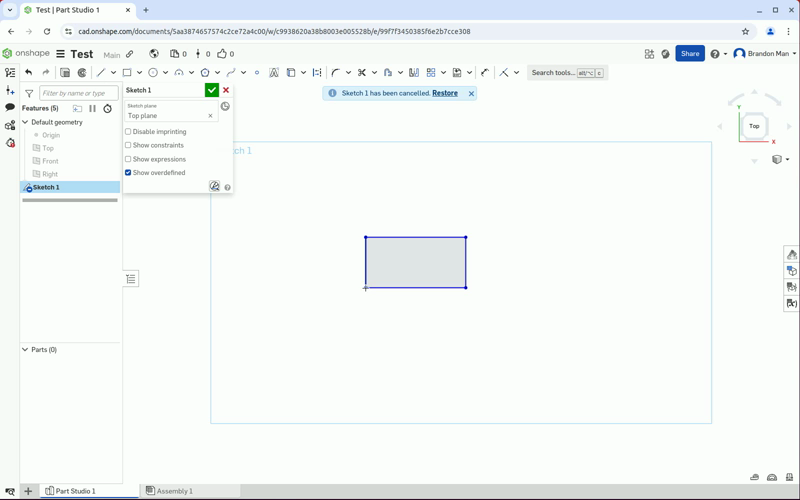
key_down(shift)
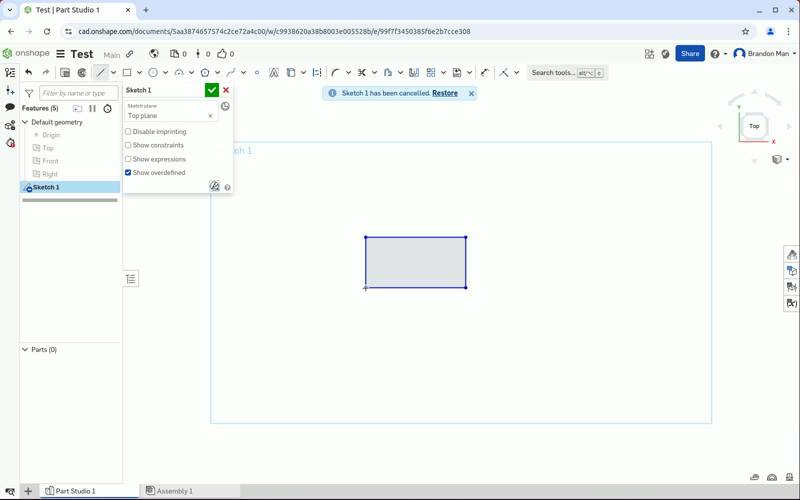
mouse_move(369, 283)
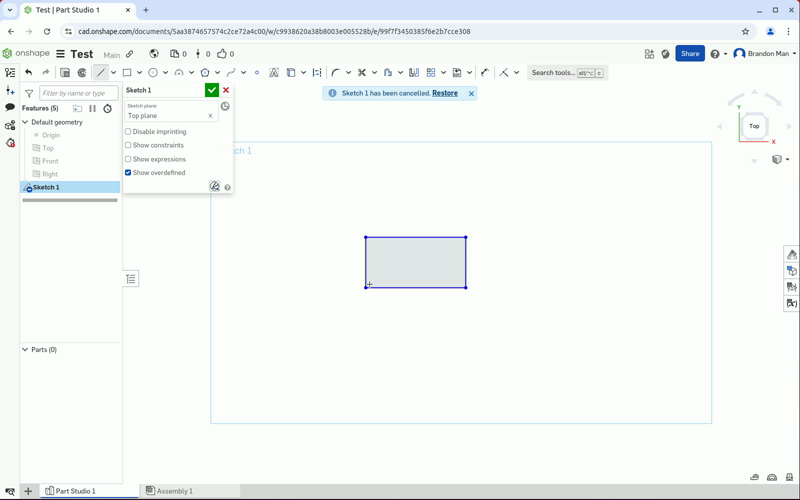
click(369, 283)
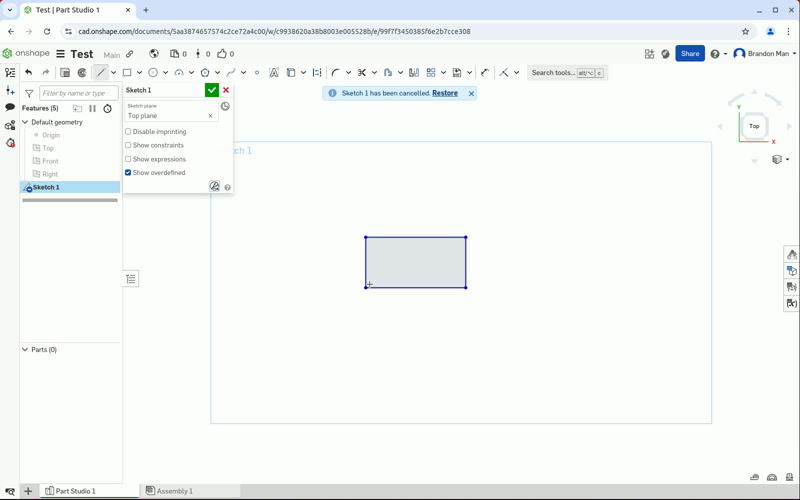
key_up(shift)
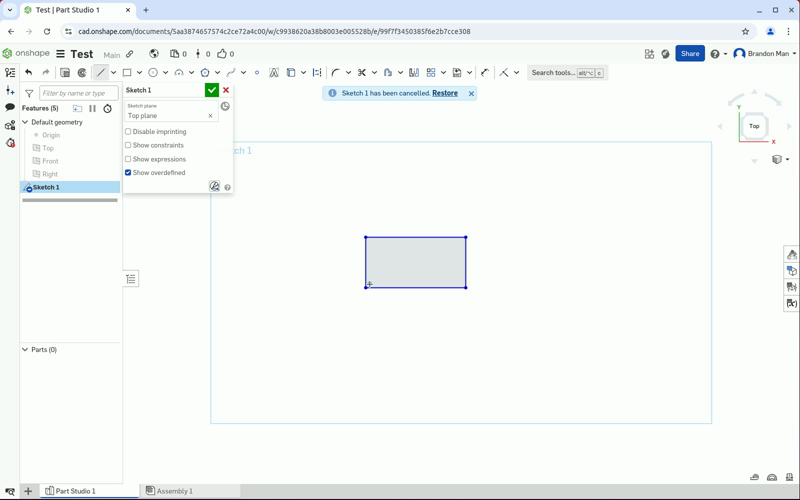
key_down(shift)
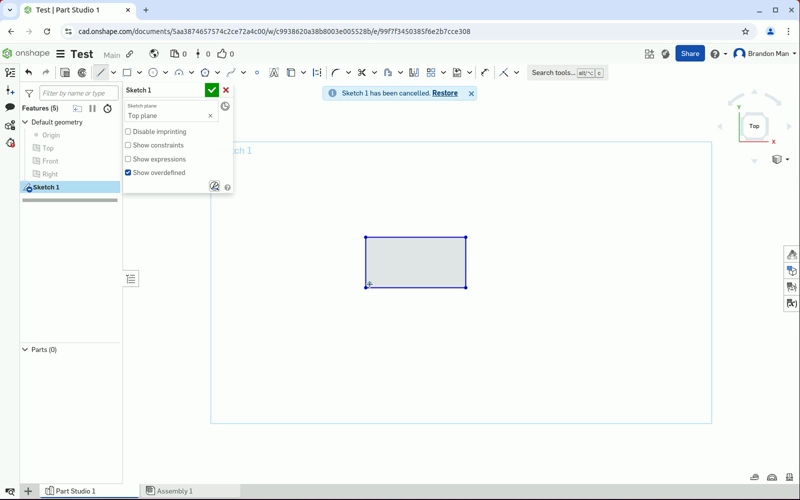
mouse_move(461, 283)
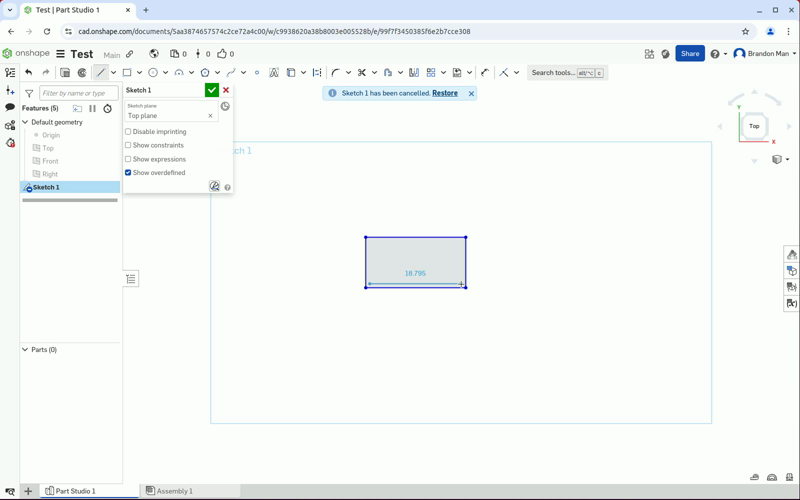
click(461, 283)
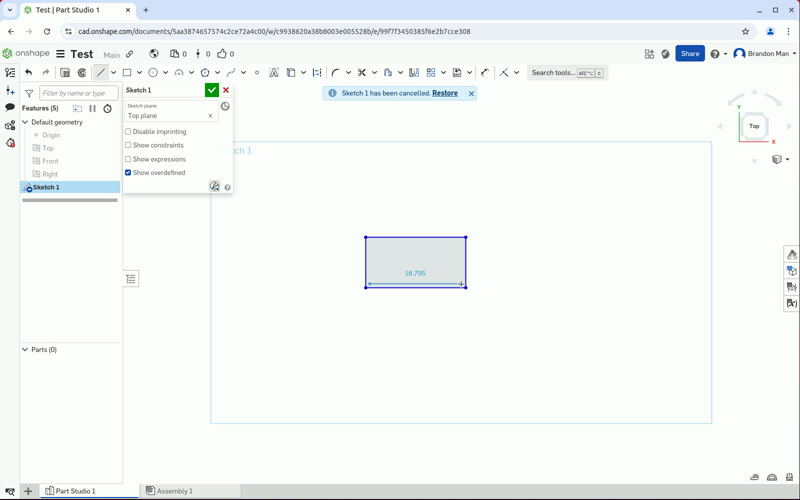
key_up(shift)
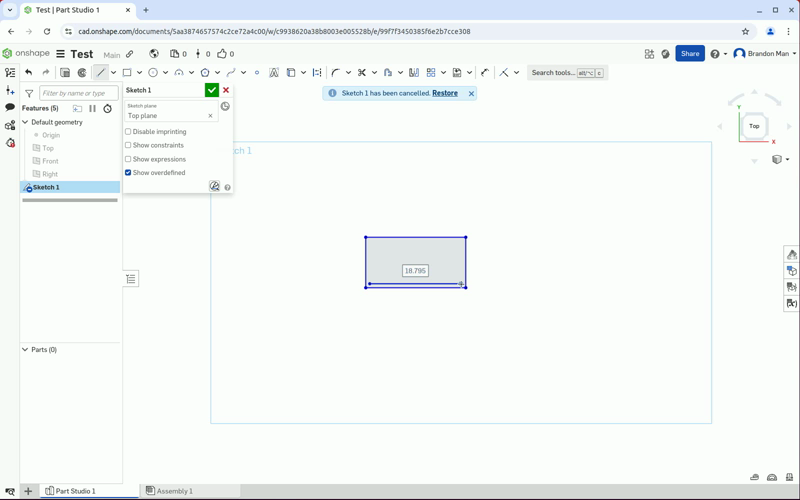
key_down(shift)
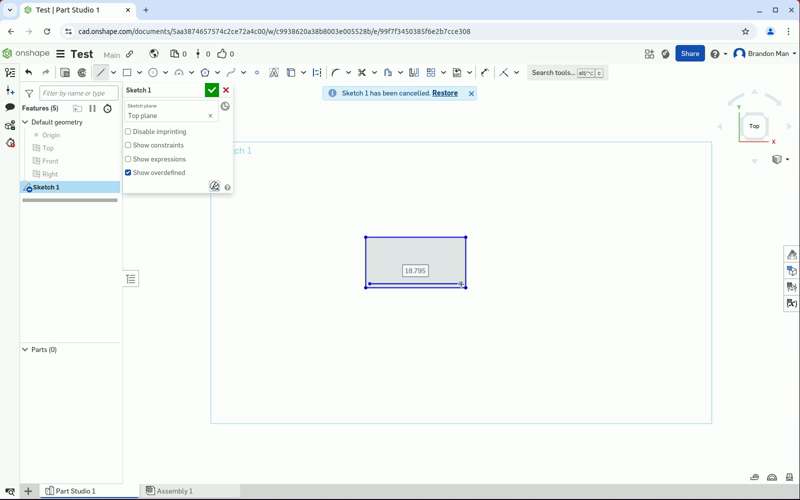
mouse_move(491, 283)
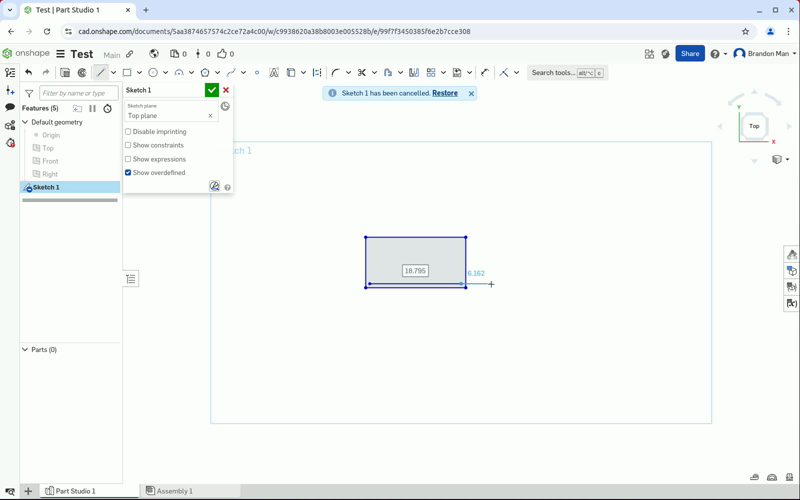
mouse_move(461, 241)
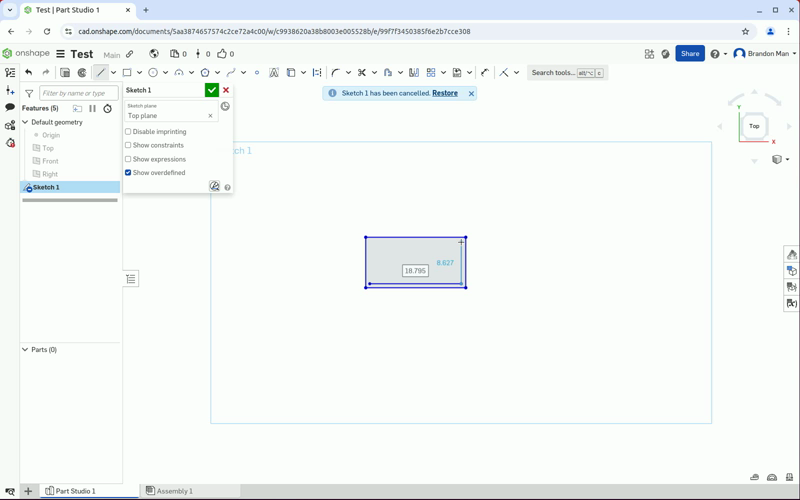
click(461, 241)
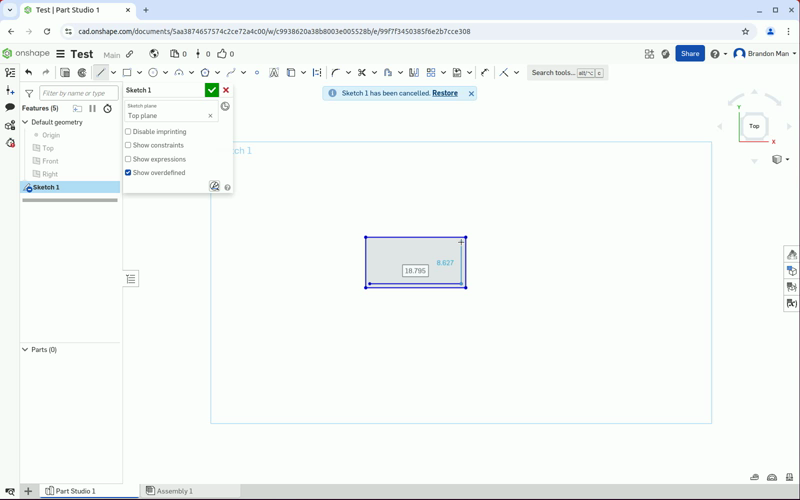
key_up(shift)
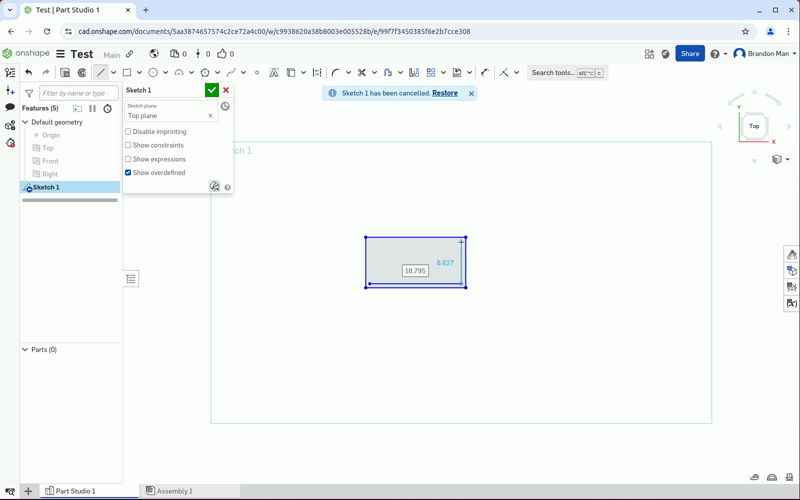
key_down(shift)
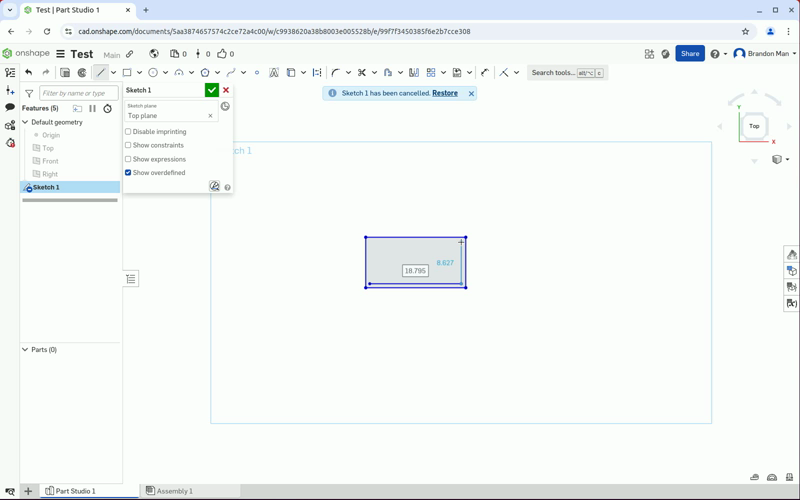
mouse_move(369, 241)
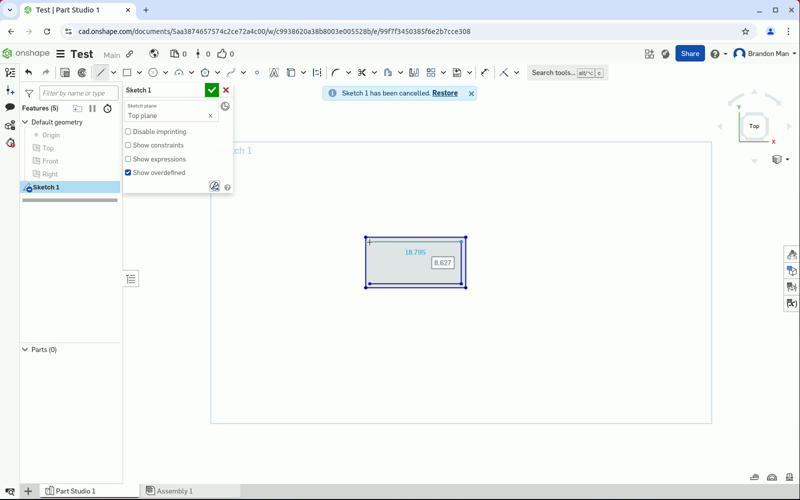
click(369, 241)
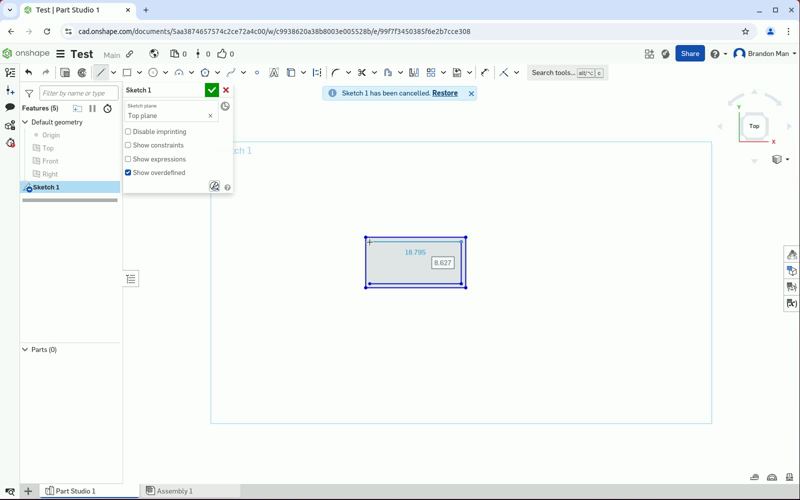
key_up(shift)
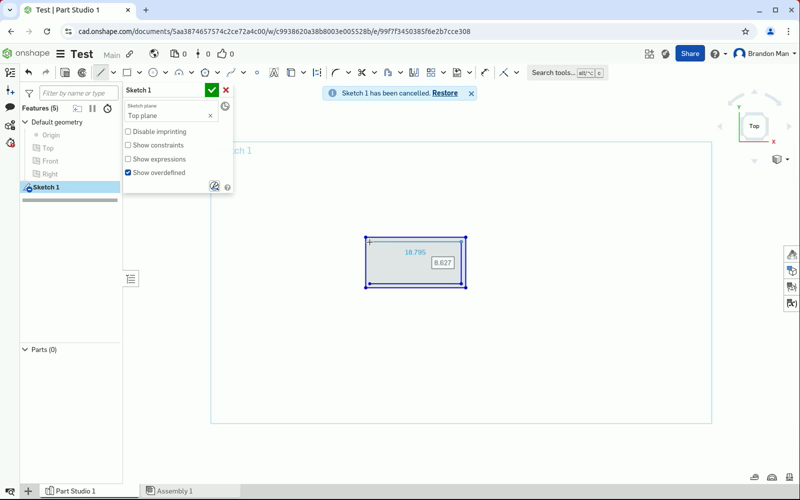
mouse_move(399, 241)
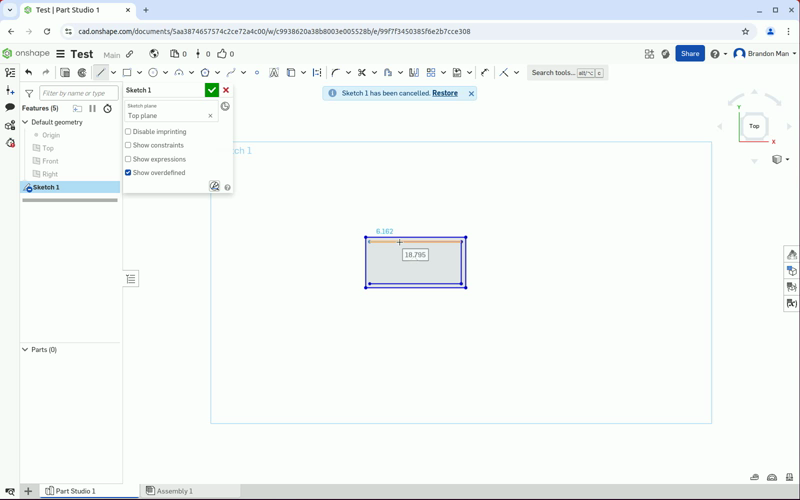
key_down(shift)
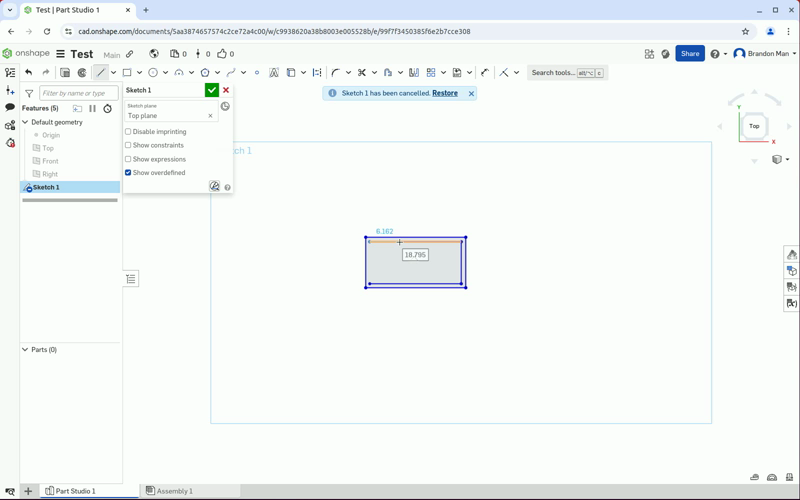
mouse_move(369, 283)
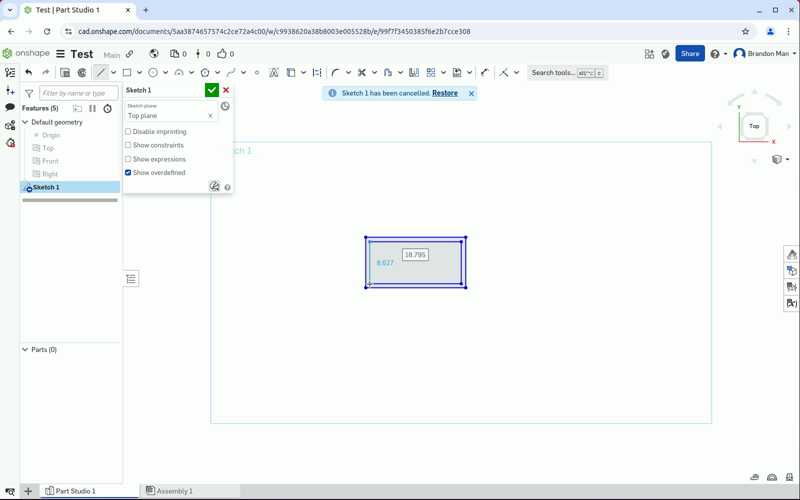
key_up(shift)
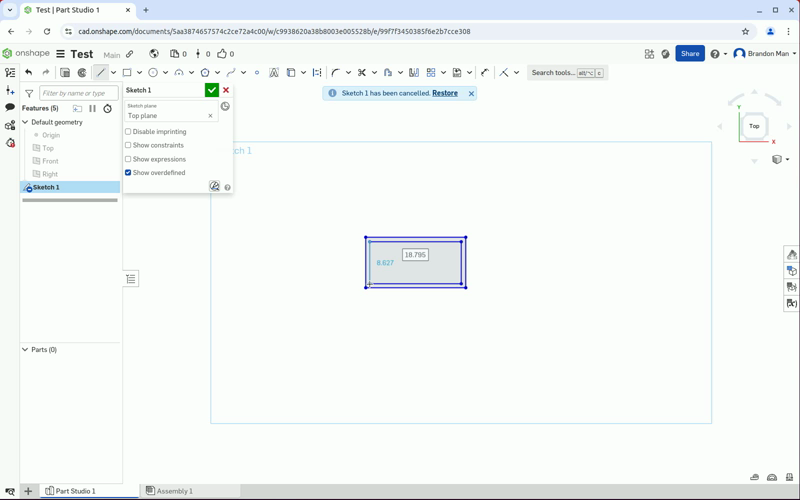
click(369, 283)
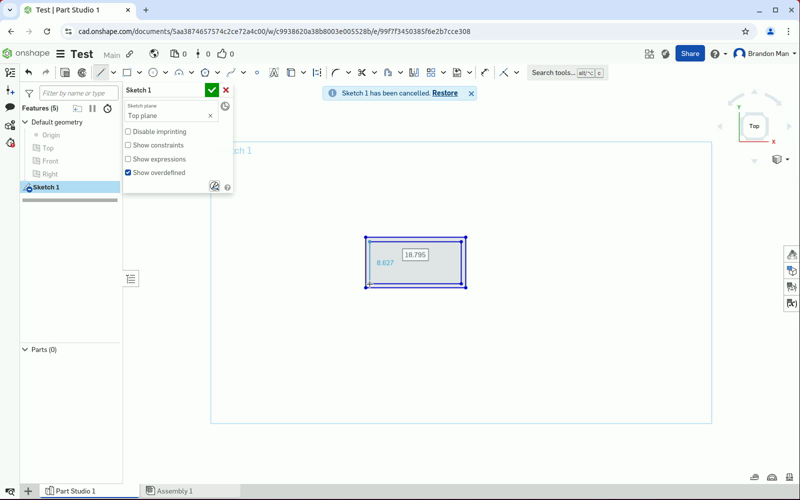
key(esc)
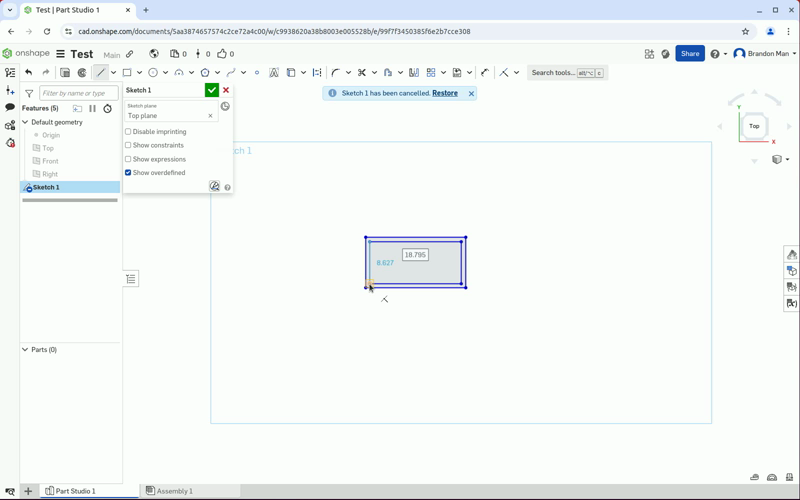
mouse_move(390, 238)
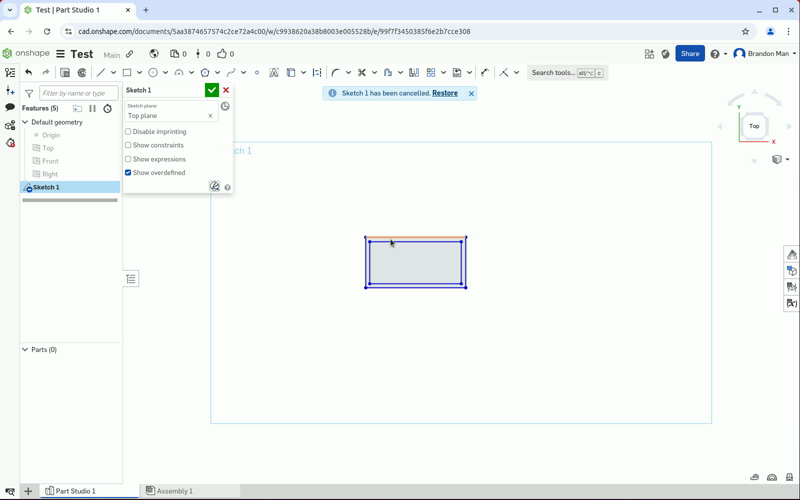
scroll(6)
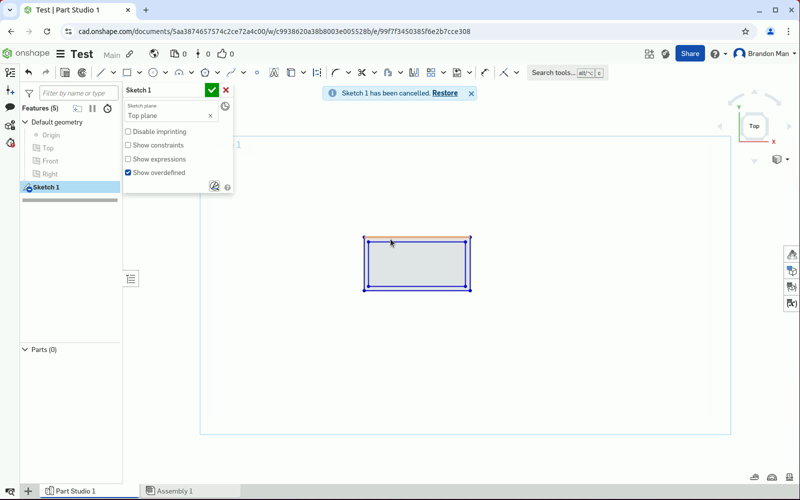
scroll(6)
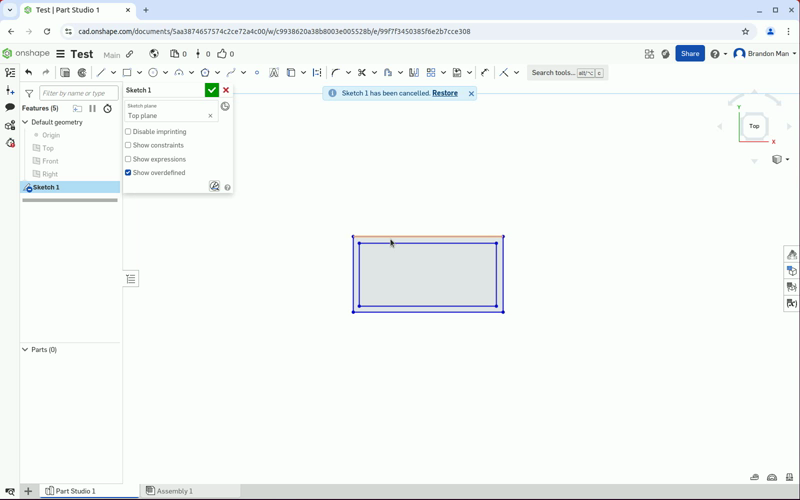
scroll(6)
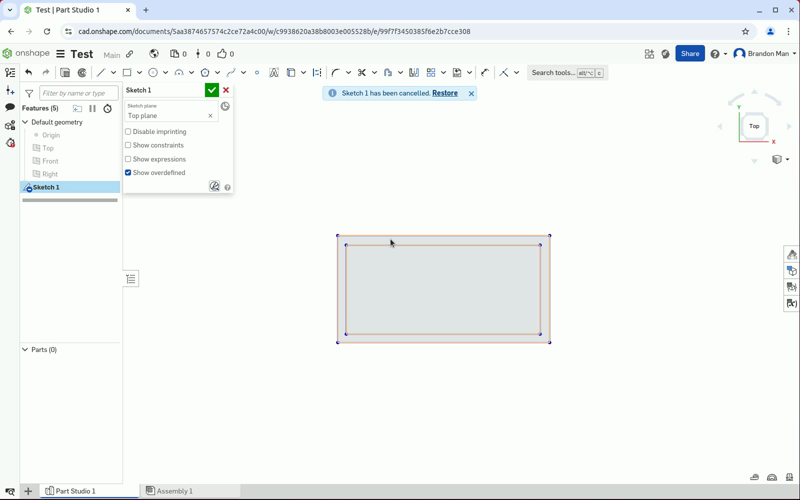
scroll(6)
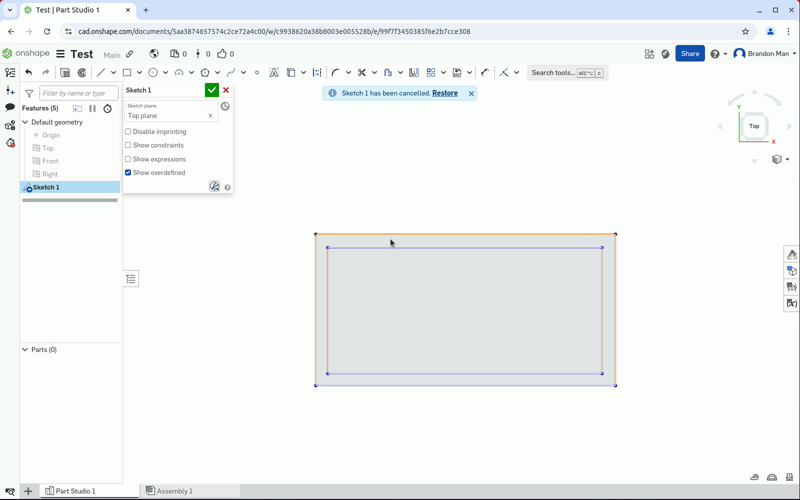
scroll(6)
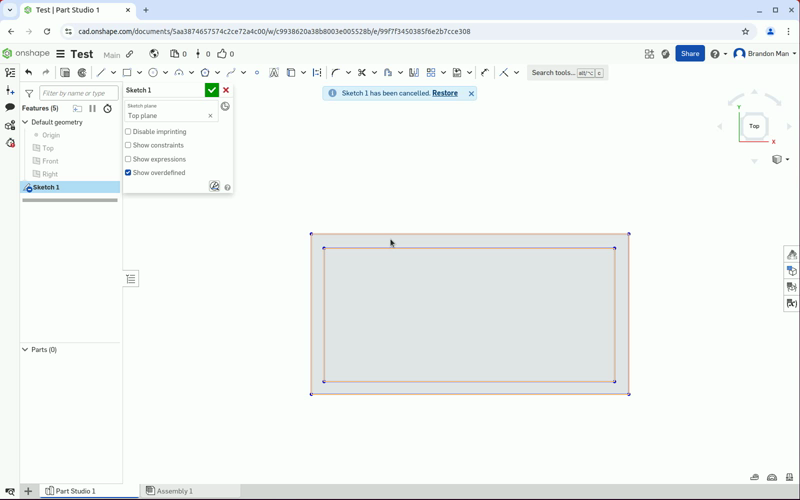
scroll(6)
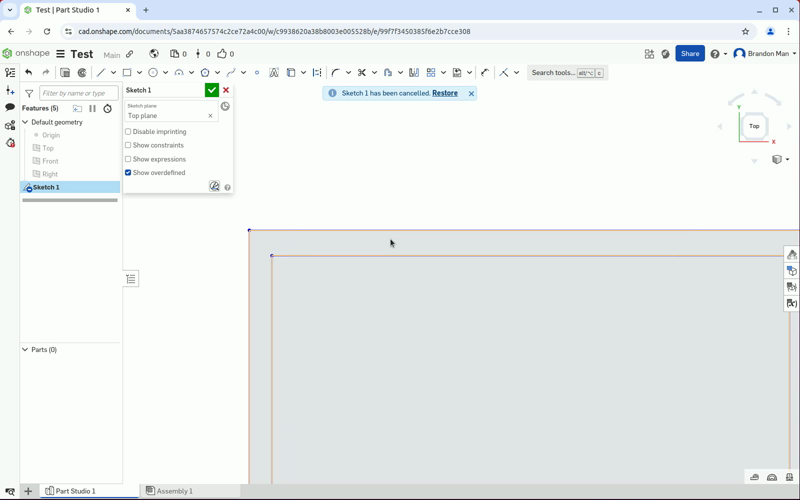
scroll(6)
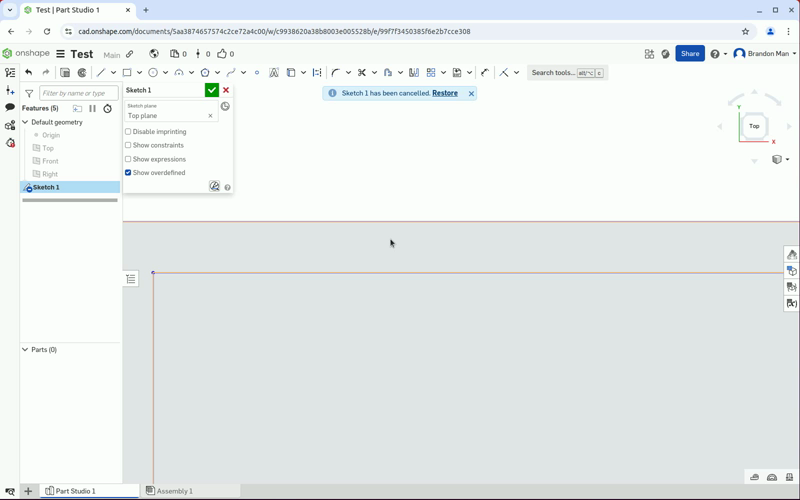
click(390, 238)
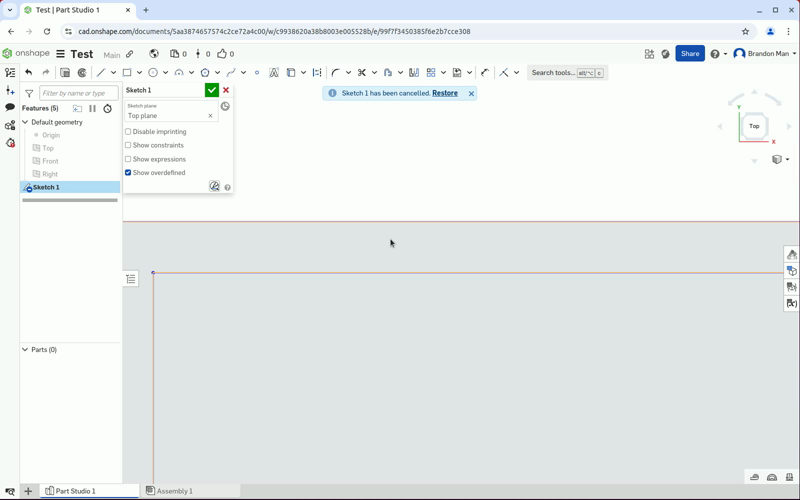
scroll(-6)
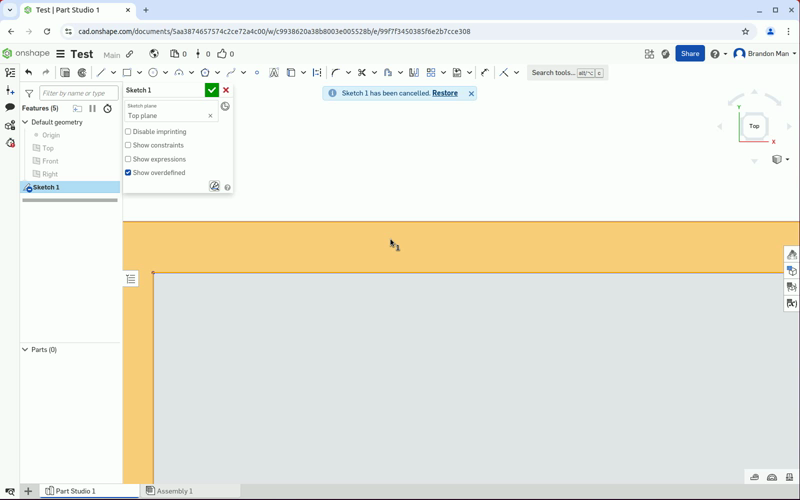
scroll(-6)
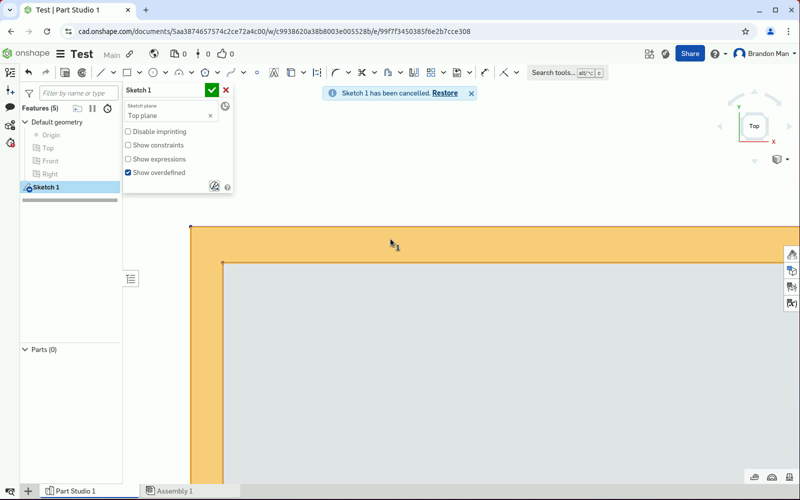
scroll(-6)
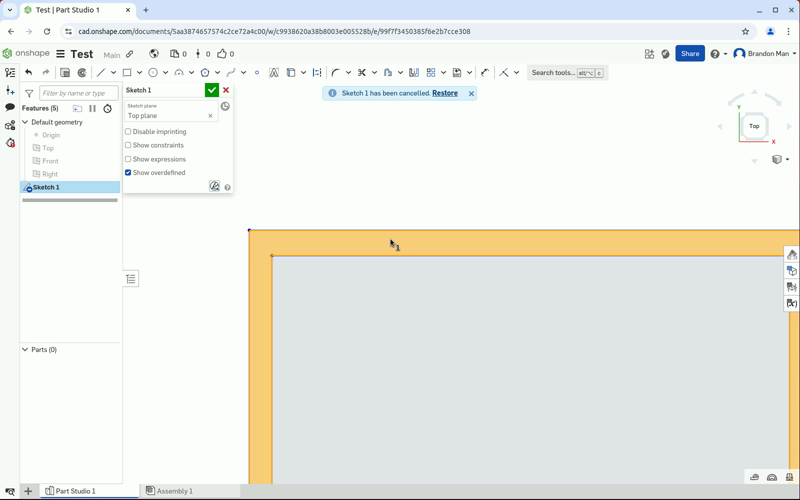
scroll(-6)
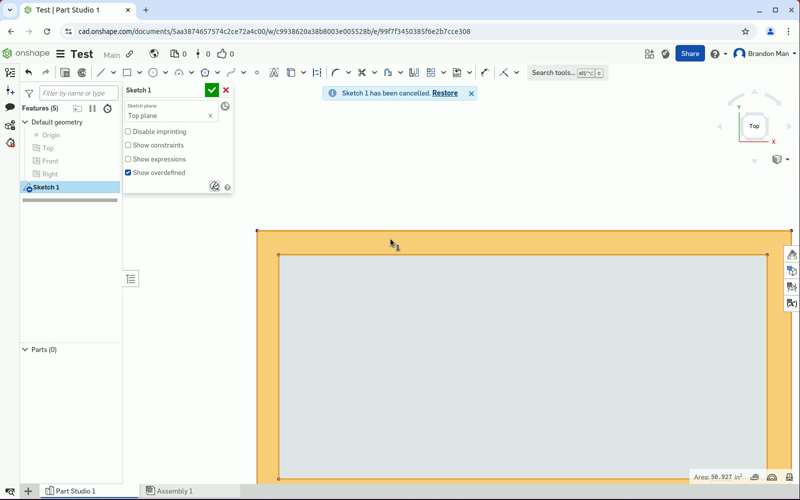
scroll(-6)
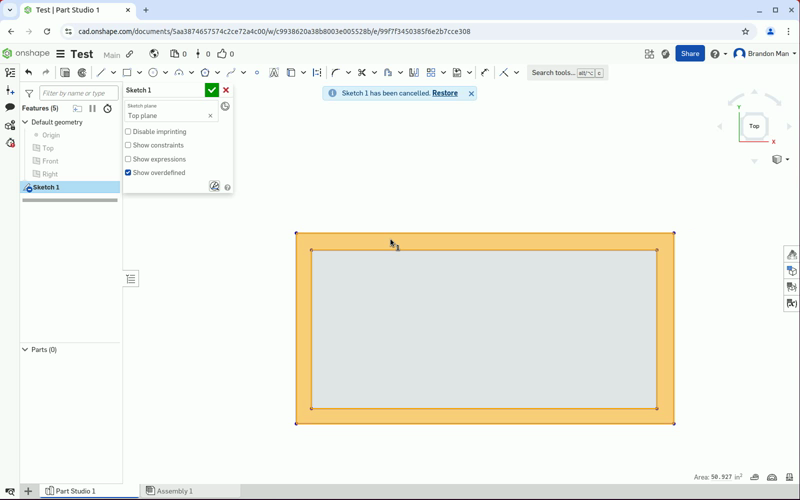
scroll(-6)
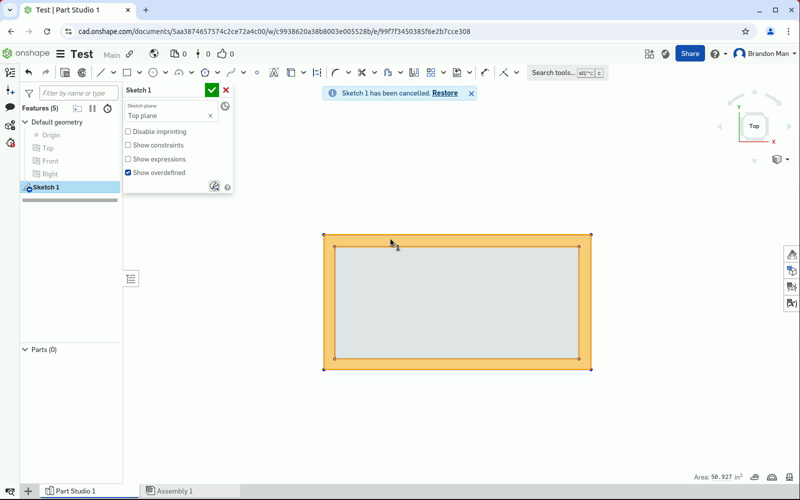
scroll(-6)
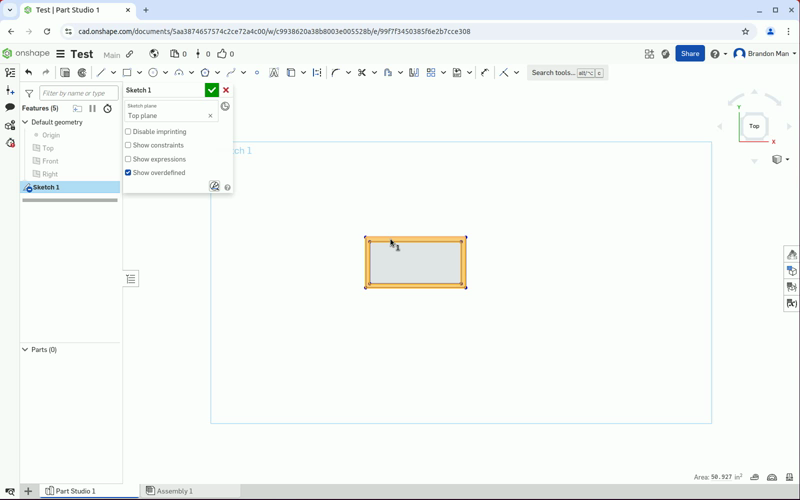
mouse_move(73, 352)
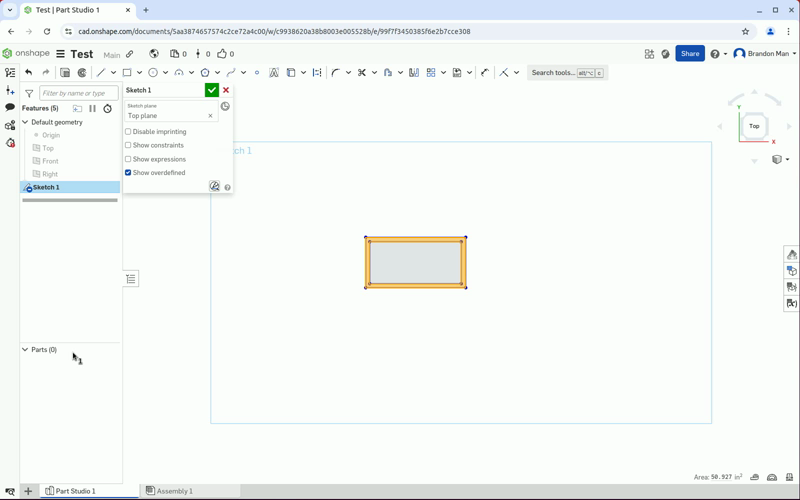
key(shift+y)
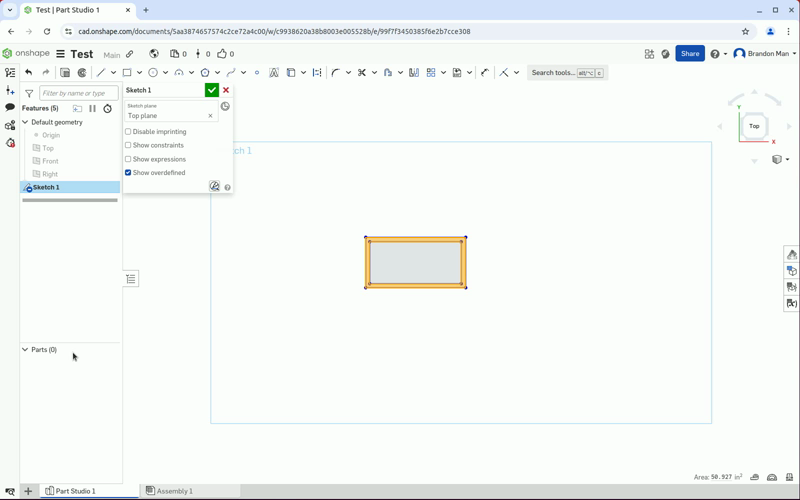
key(shift+e)
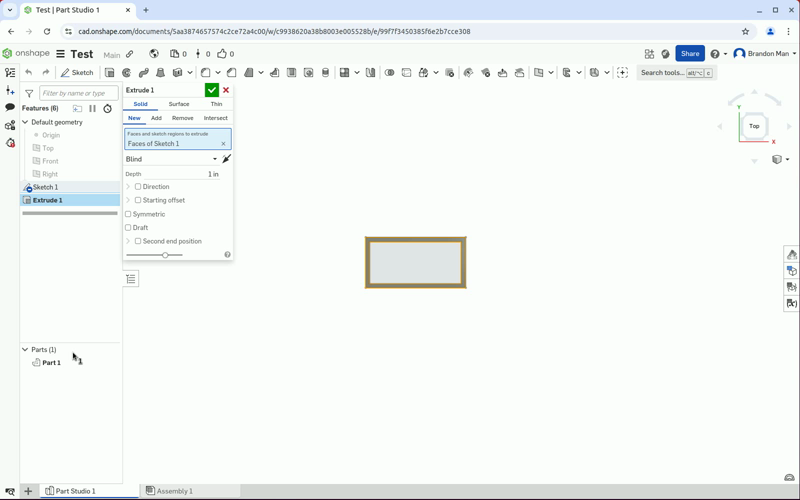
mouse_move(143, 106)
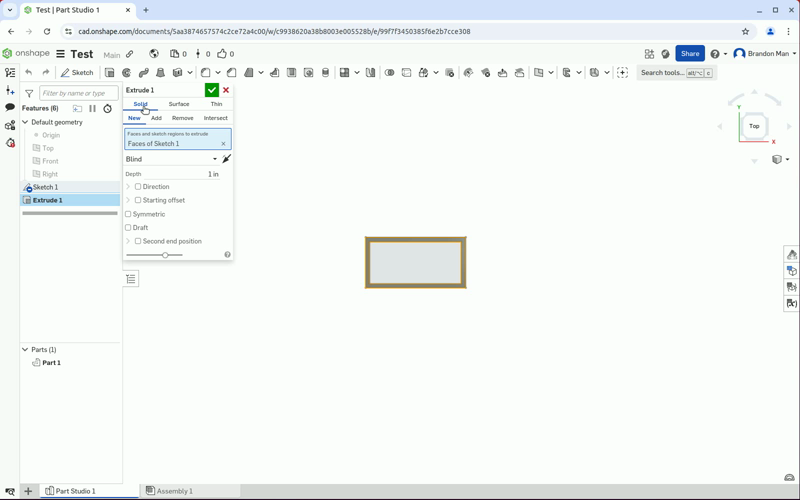
click(143, 106)
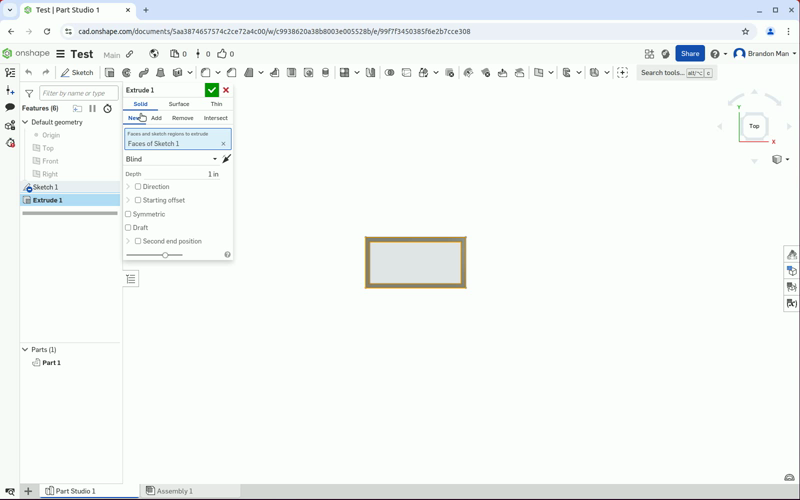
mouse_move(137, 120)
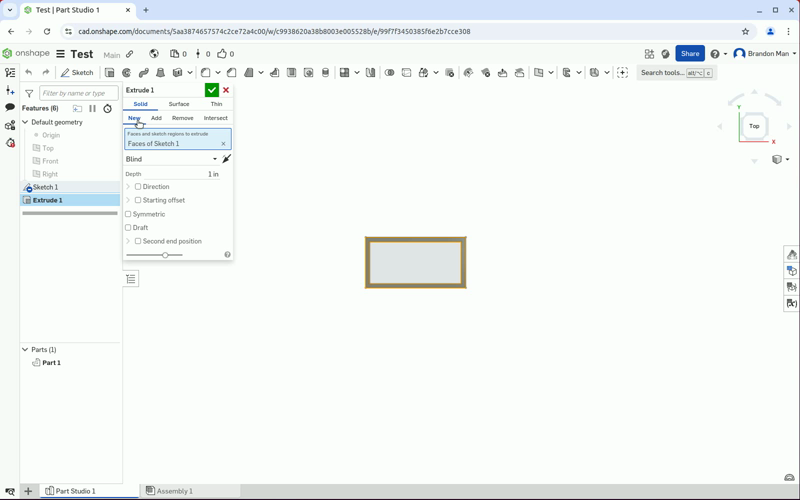
click(137, 120)
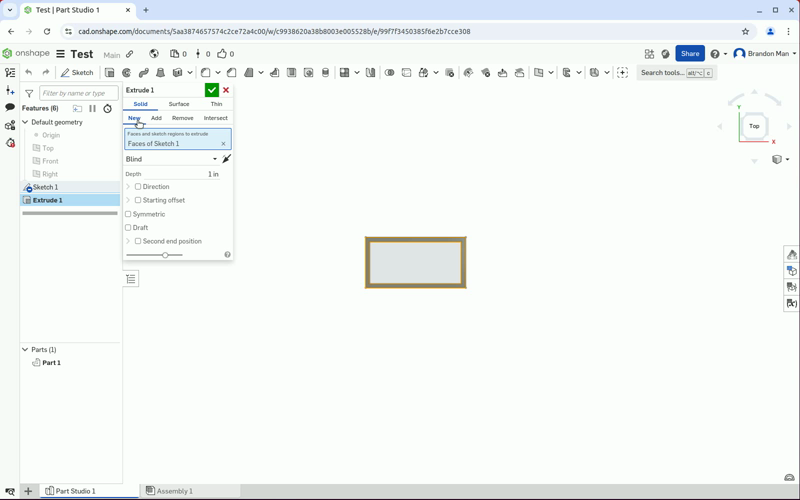
key(tab, 4)
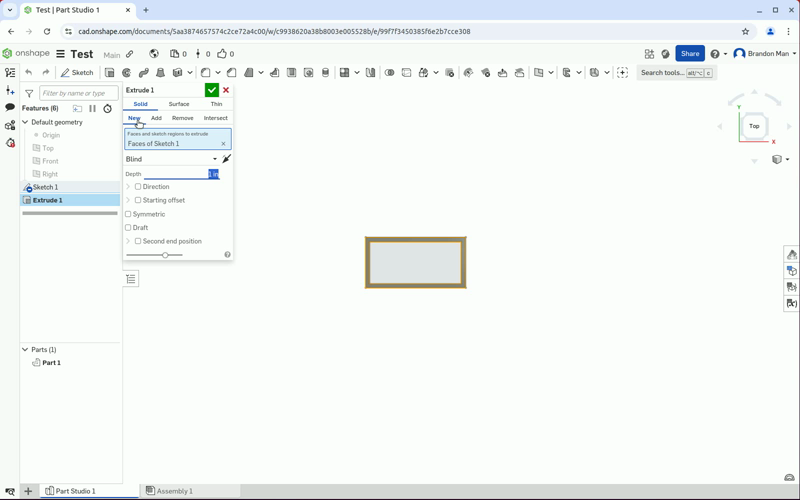
text(11.313)
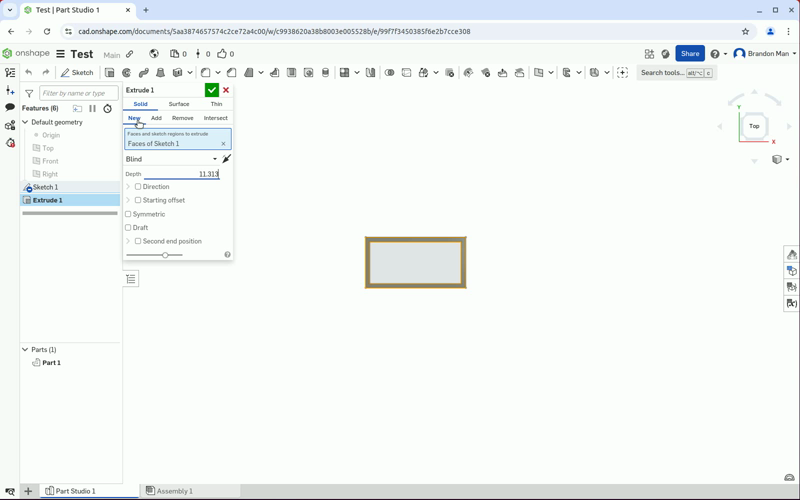
key(enter)
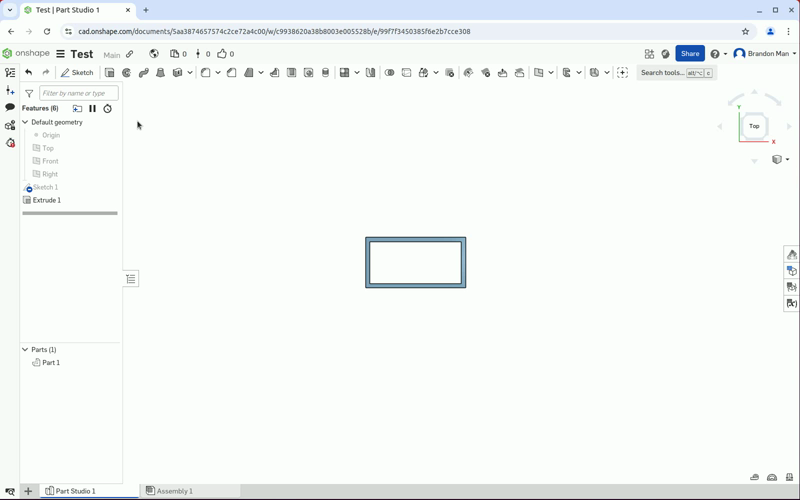
key(shift+h)
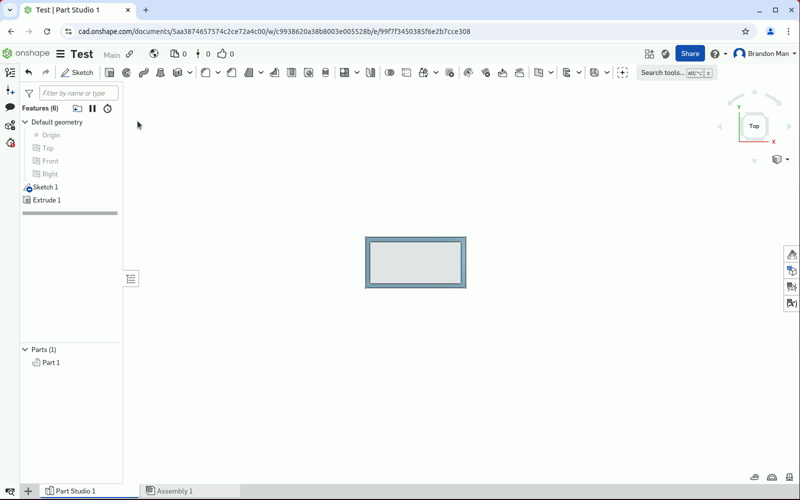
key(shift+h)
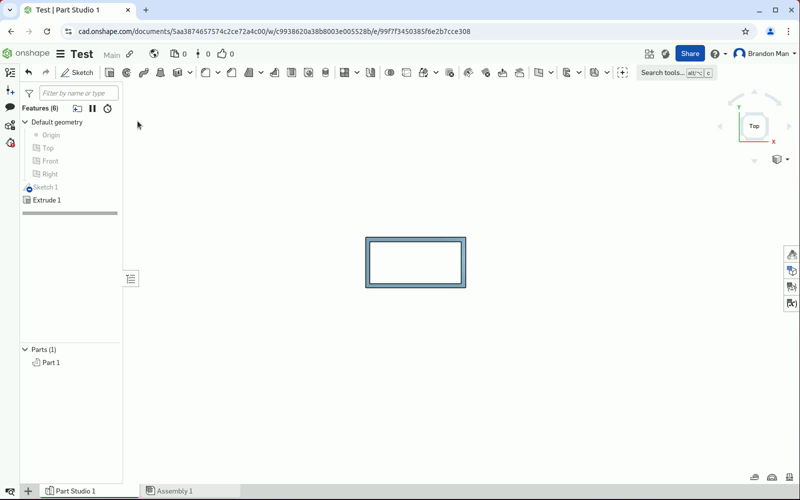
mouse_move(73, 189)
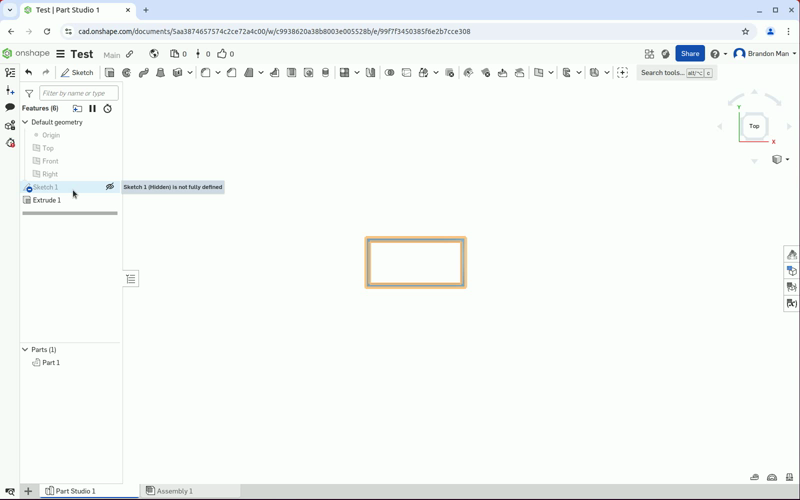
click(73, 189)
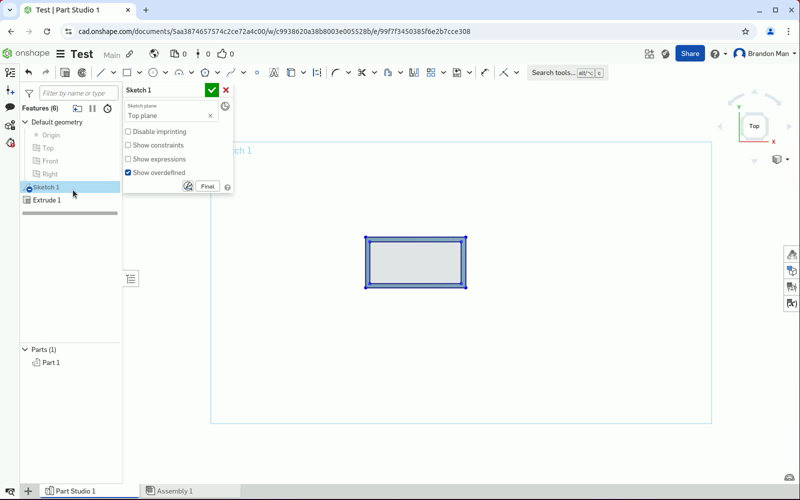
mouse_move(229, 92)
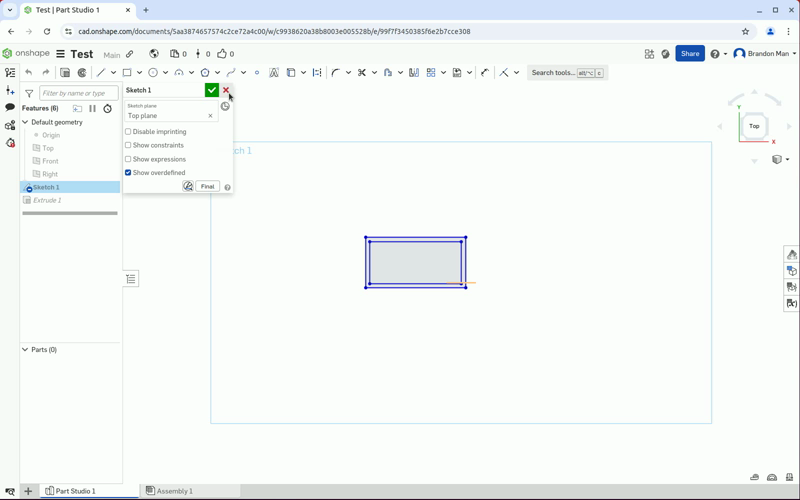
click(229, 92)
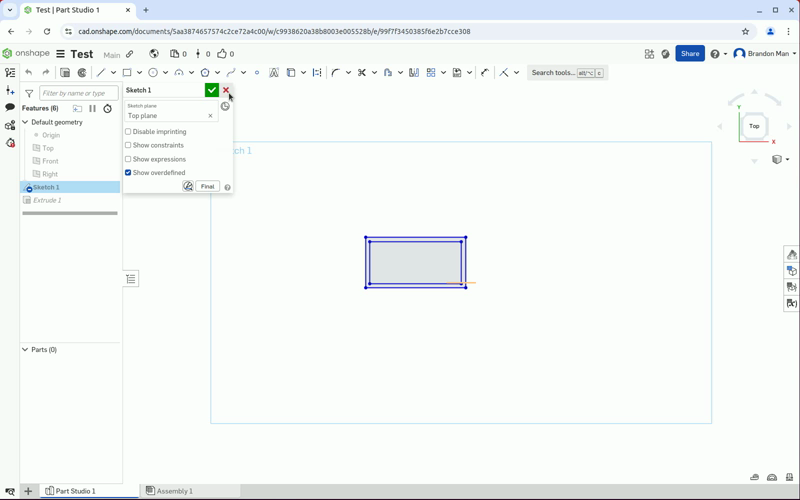
key(shift+s)
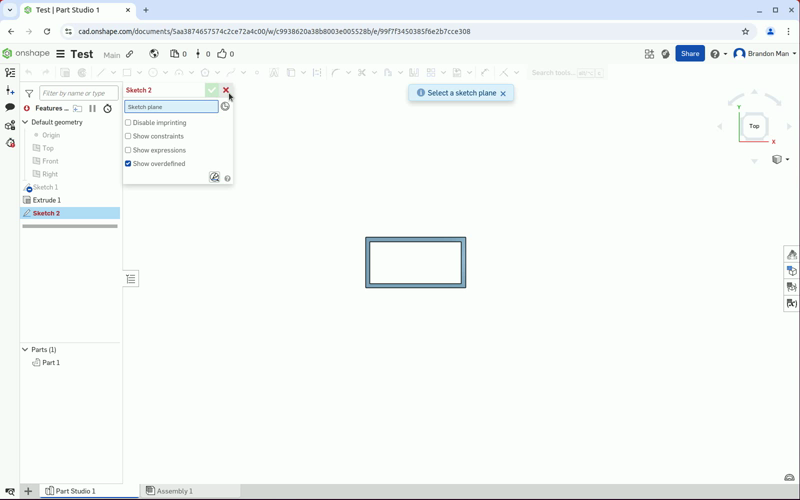
mouse_move(73, 150)
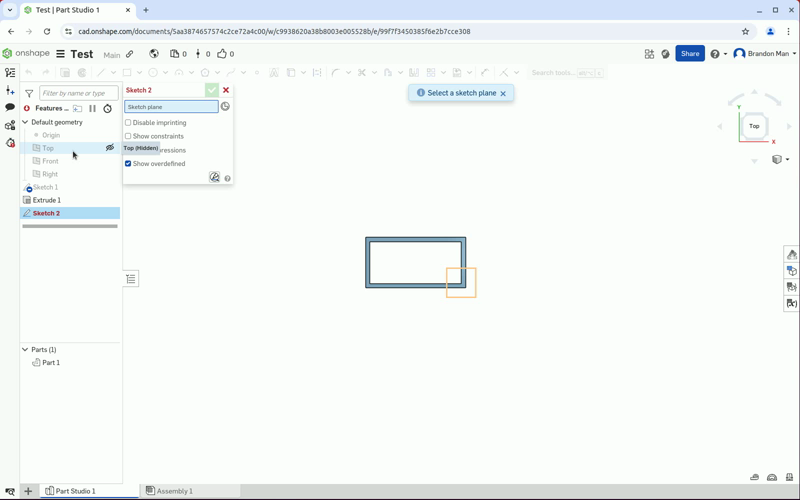
click(73, 150)
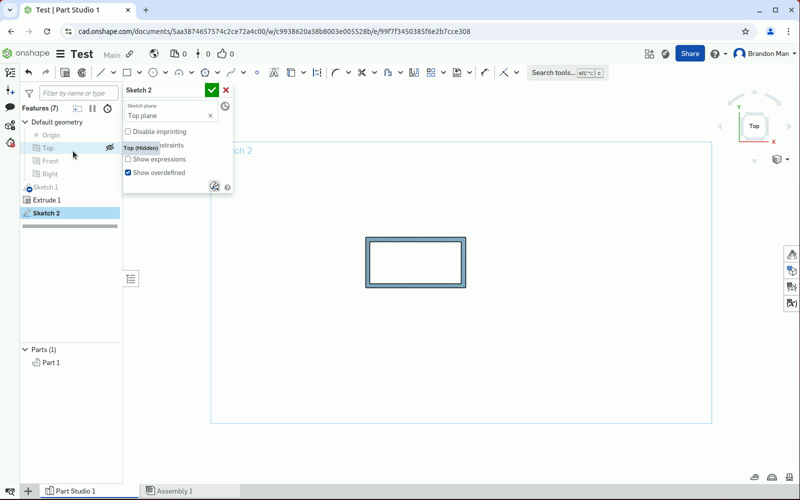
mouse_move(73, 352)
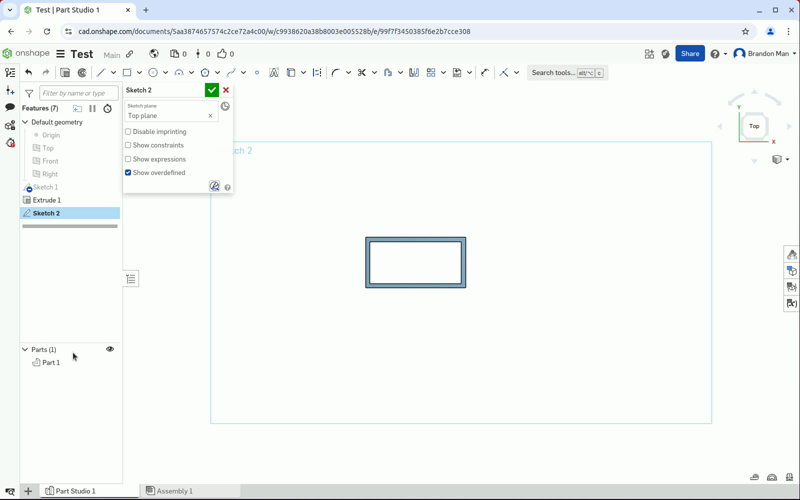
key(y)
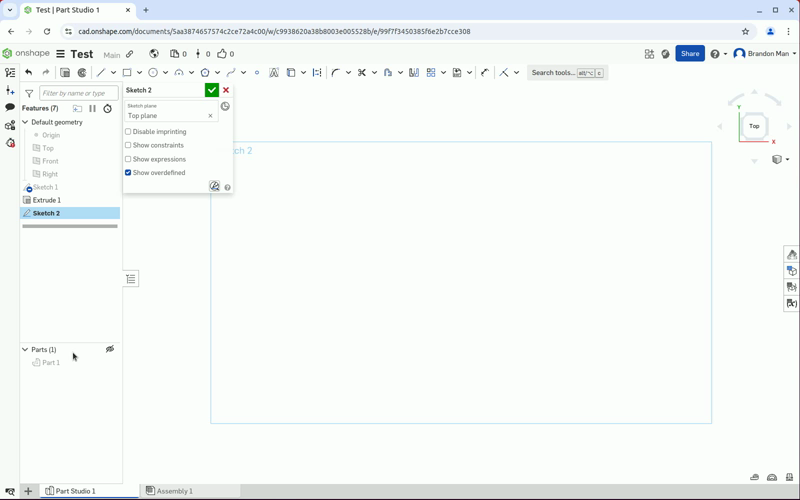
key(l)
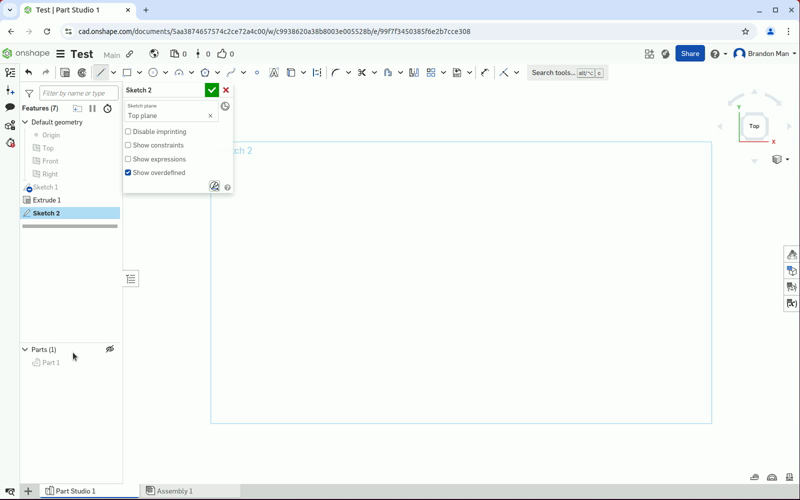
key_down(shift)
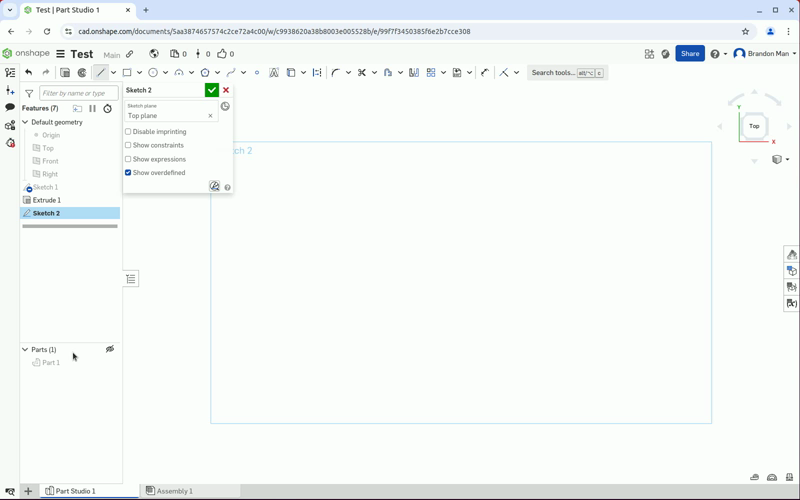
mouse_move(348, 305)
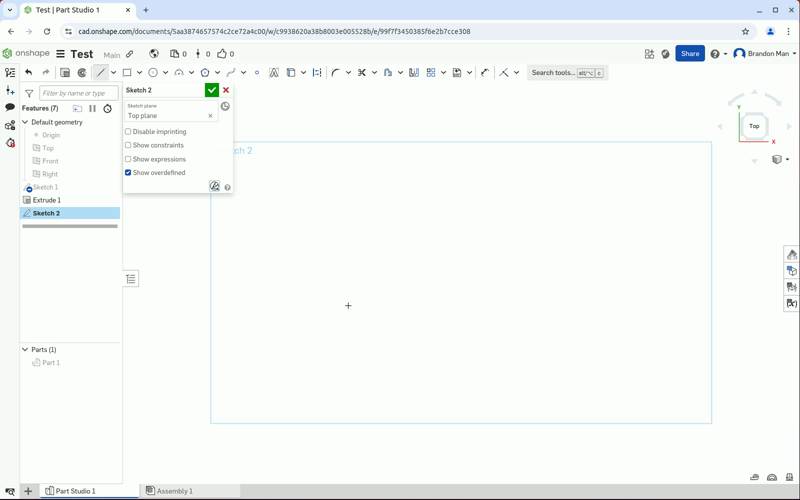
click(348, 305)
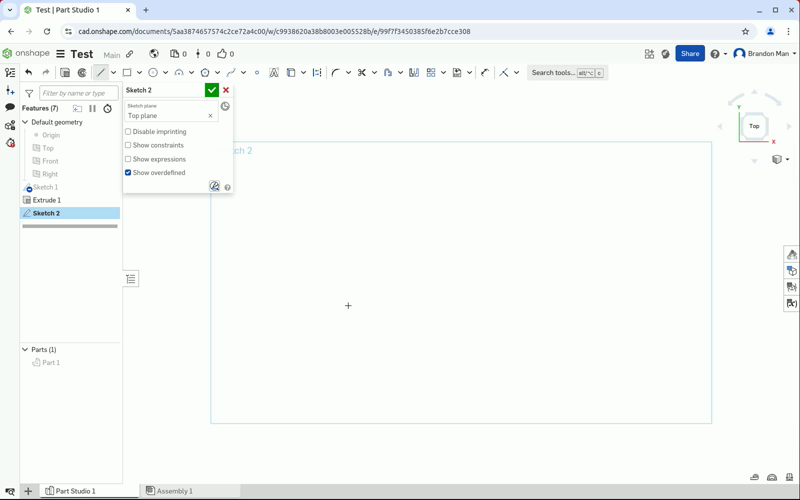
key_up(shift)
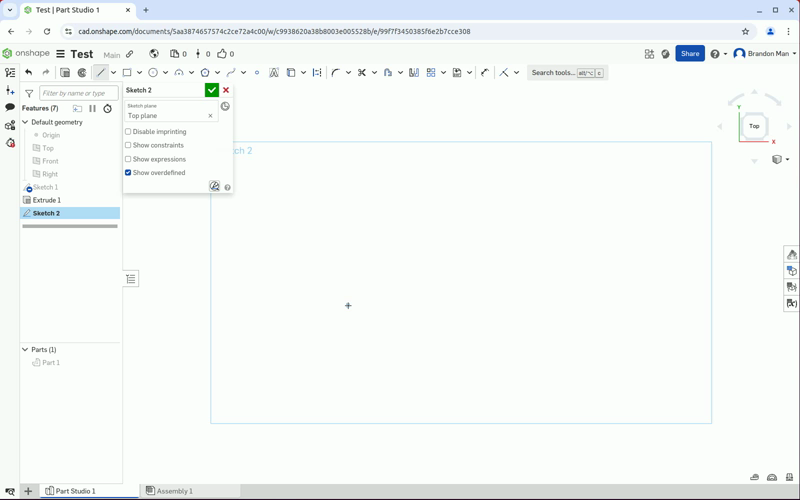
key_down(shift)
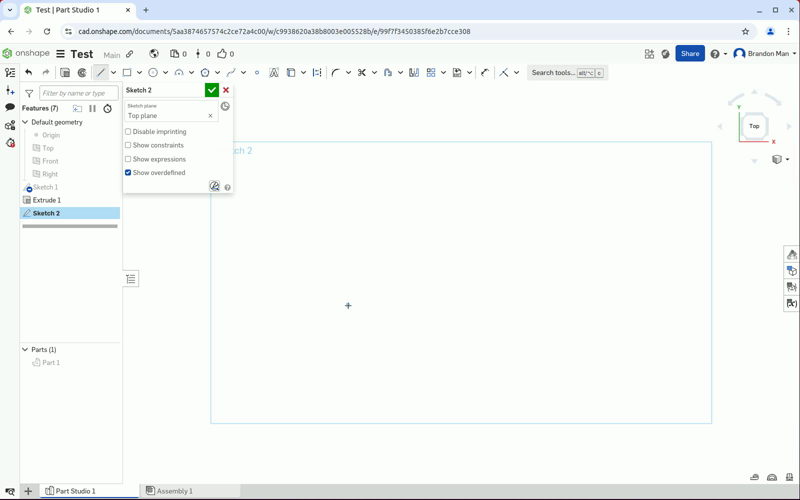
mouse_move(482, 305)
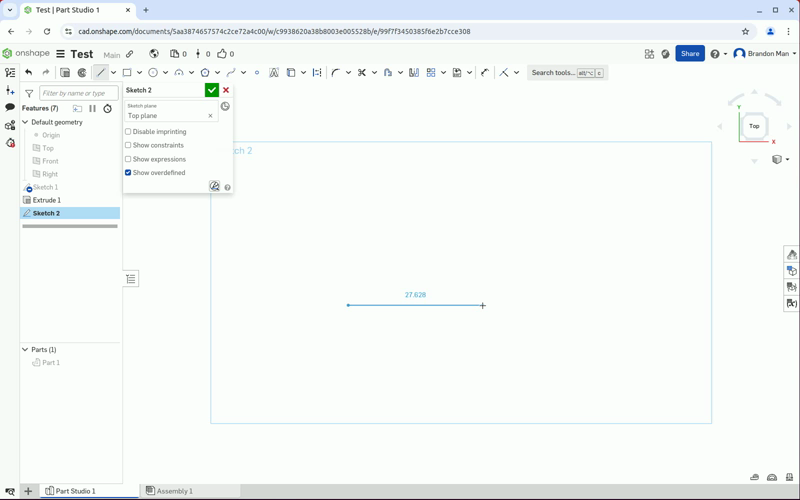
click(482, 305)
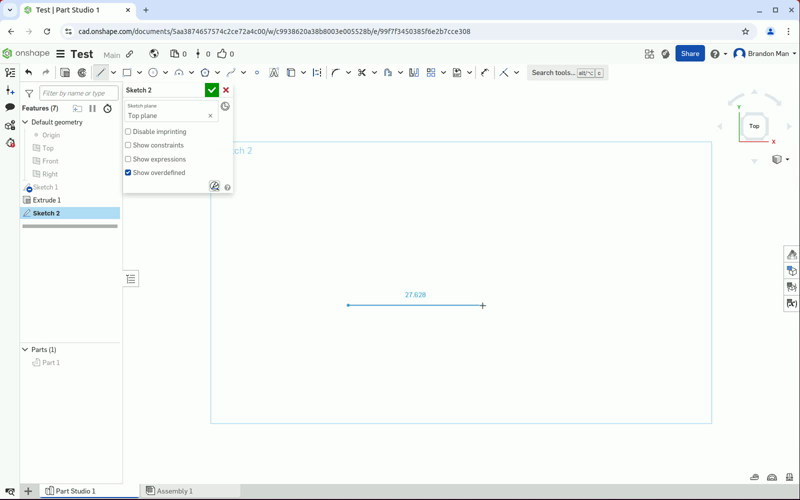
key_up(shift)
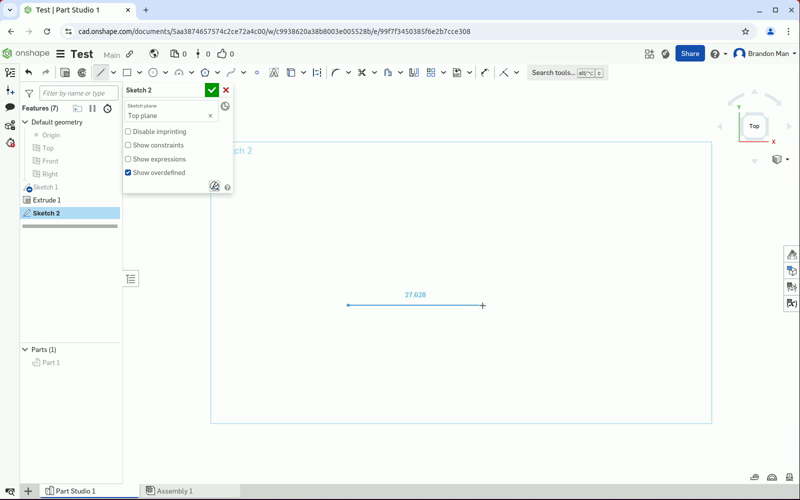
key_down(shift)
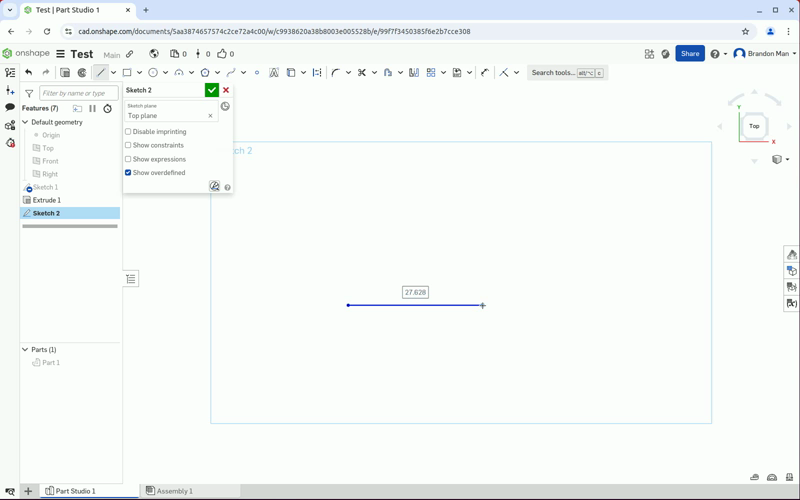
mouse_move(482, 220)
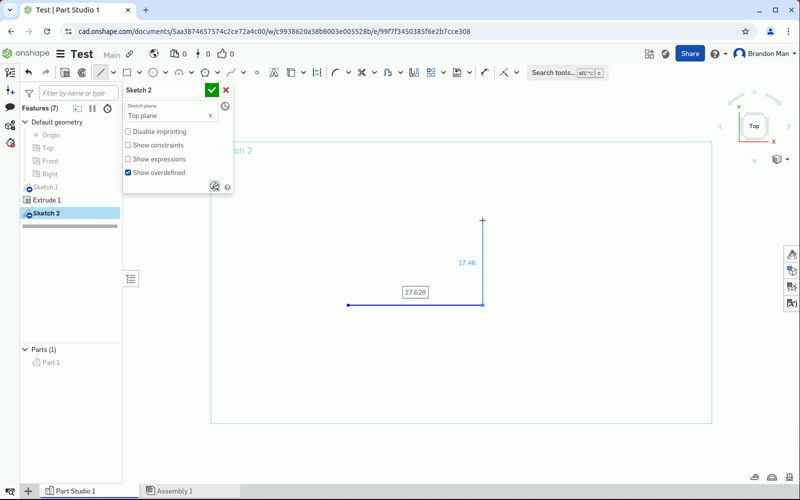
click(482, 220)
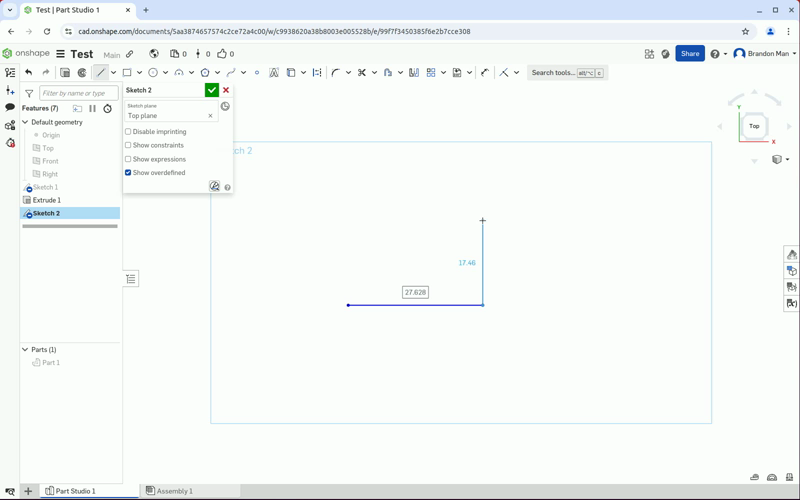
key_up(shift)
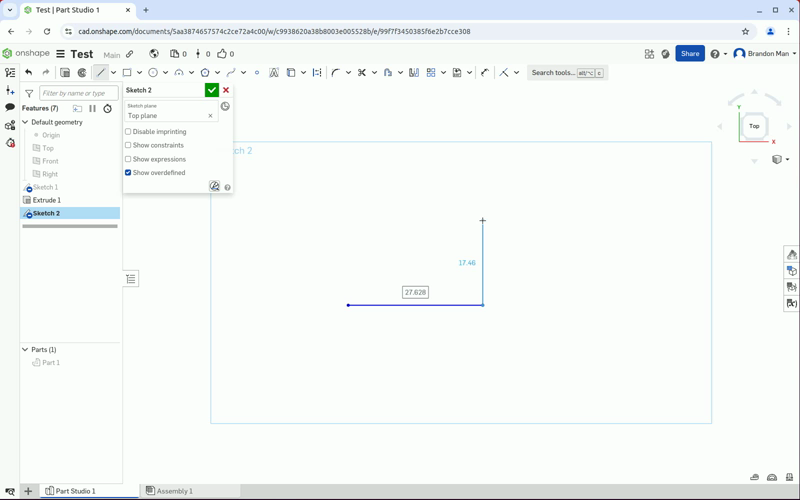
key_down(shift)
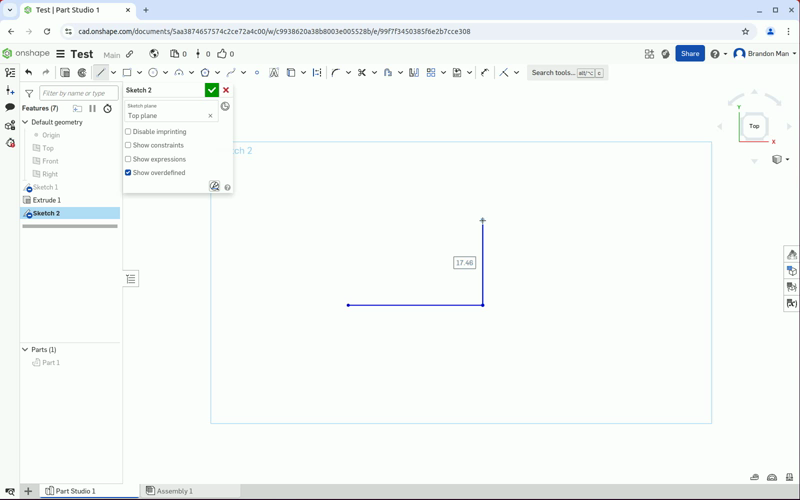
mouse_move(348, 220)
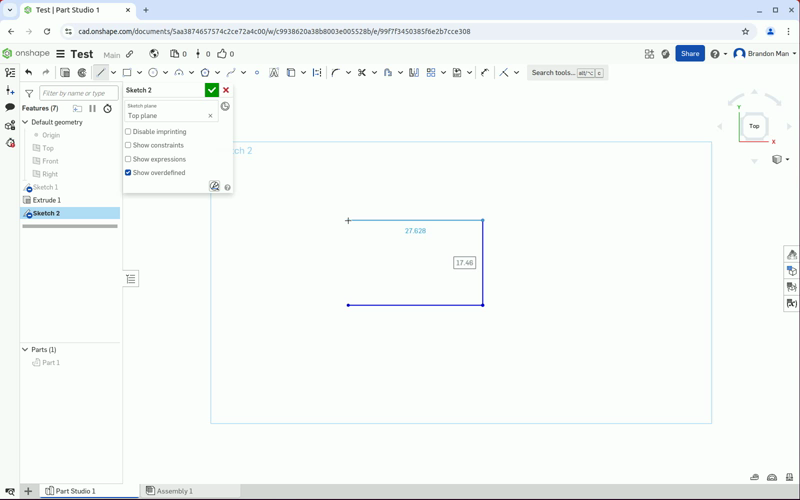
click(348, 220)
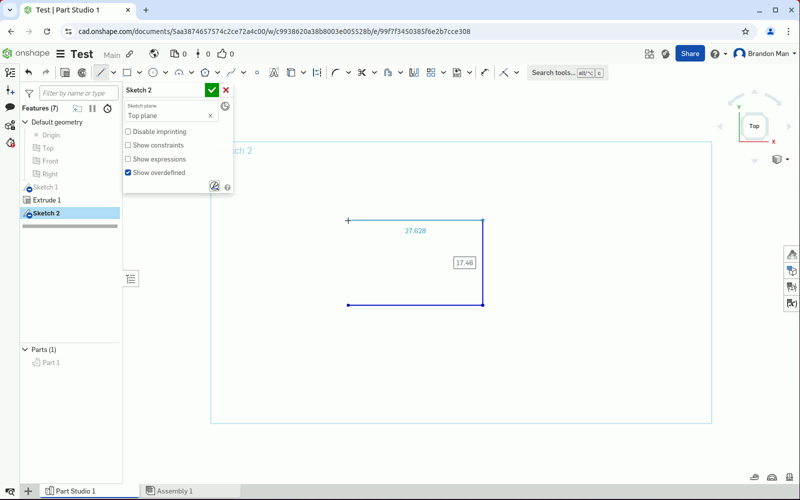
key_up(shift)
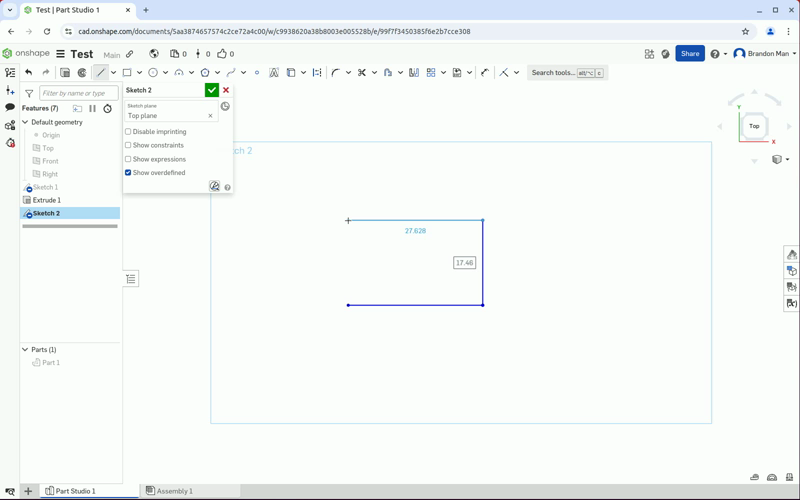
key_down(shift)
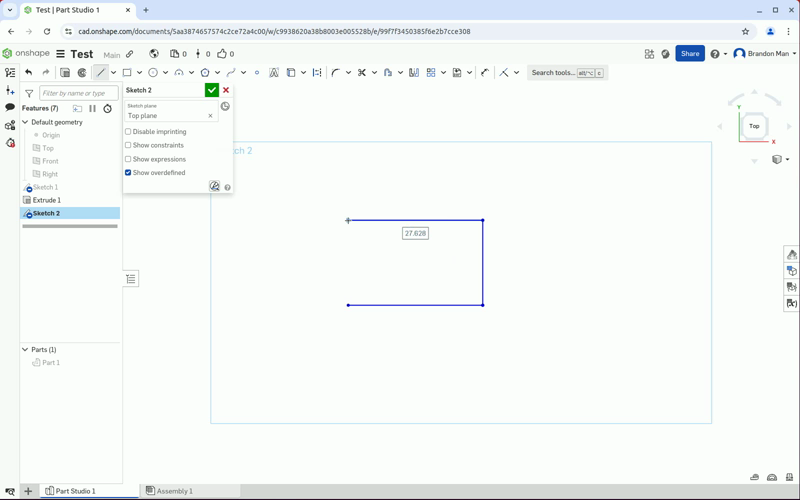
mouse_move(348, 305)
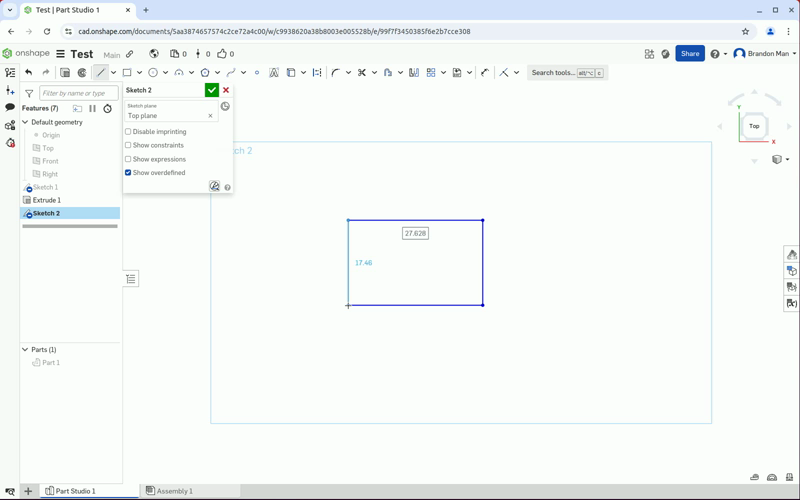
key_up(shift)
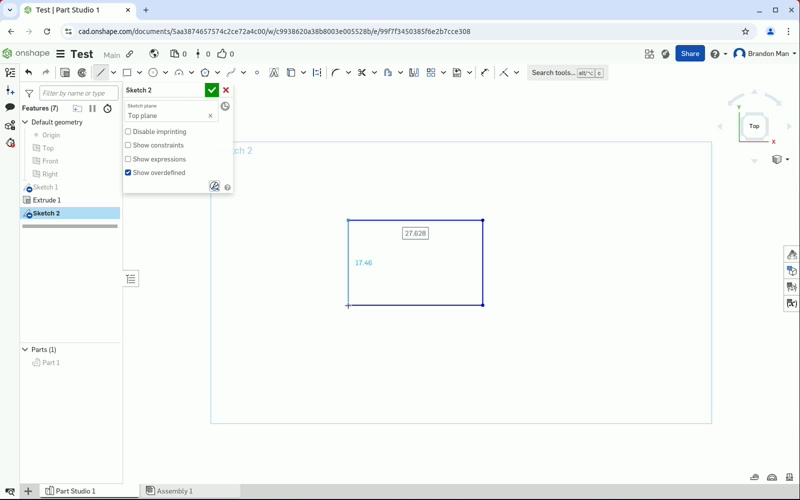
click(348, 305)
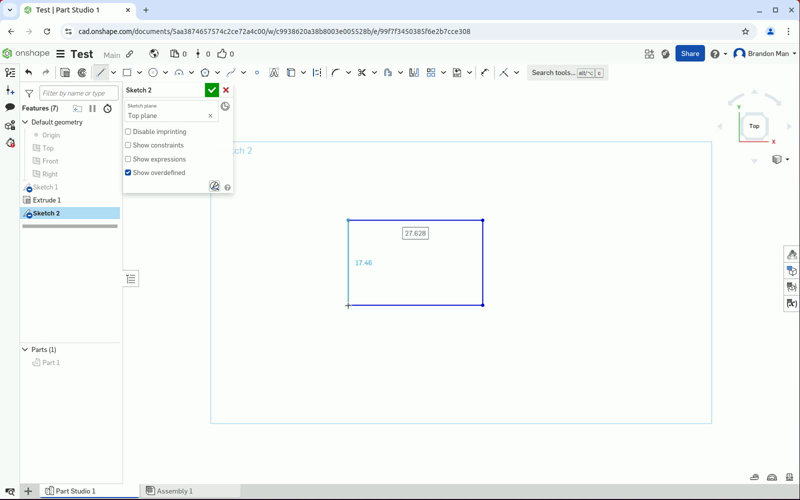
key(esc)
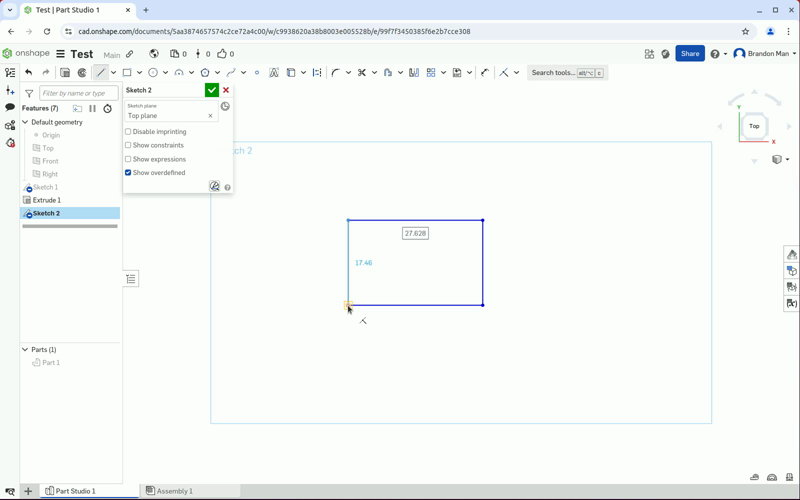
key(l)
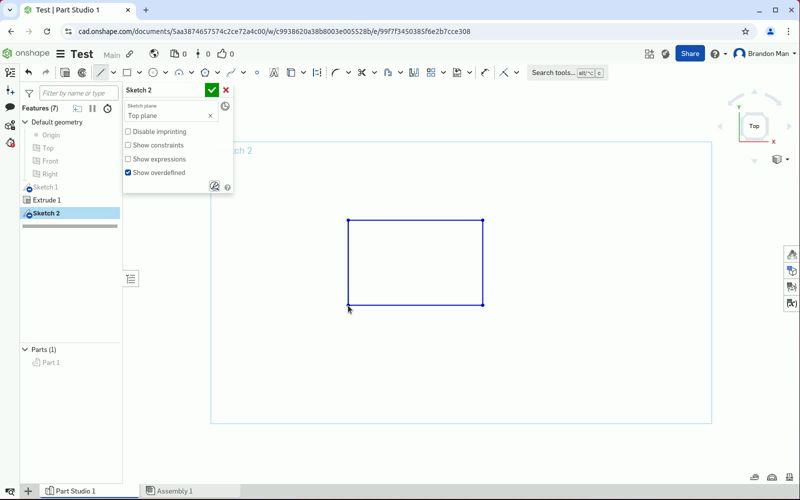
key_down(shift)
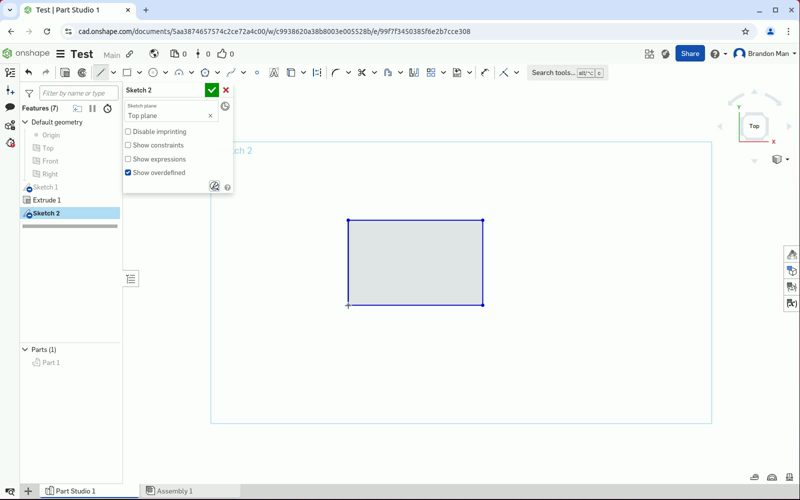
mouse_move(365, 288)
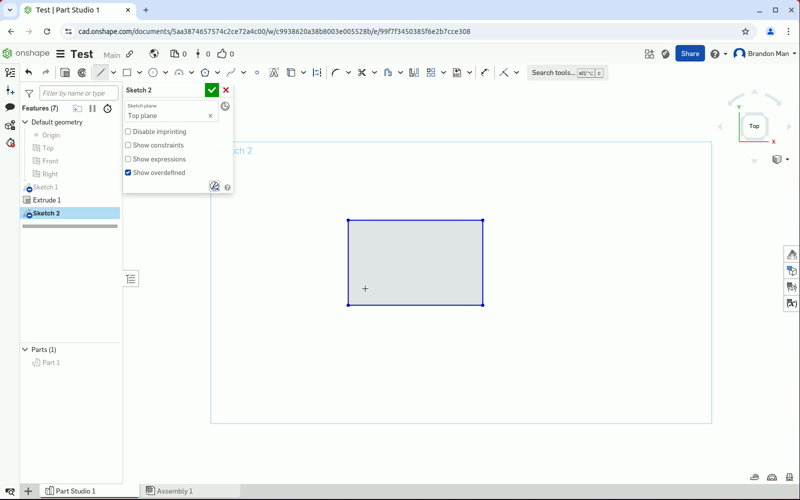
click(365, 288)
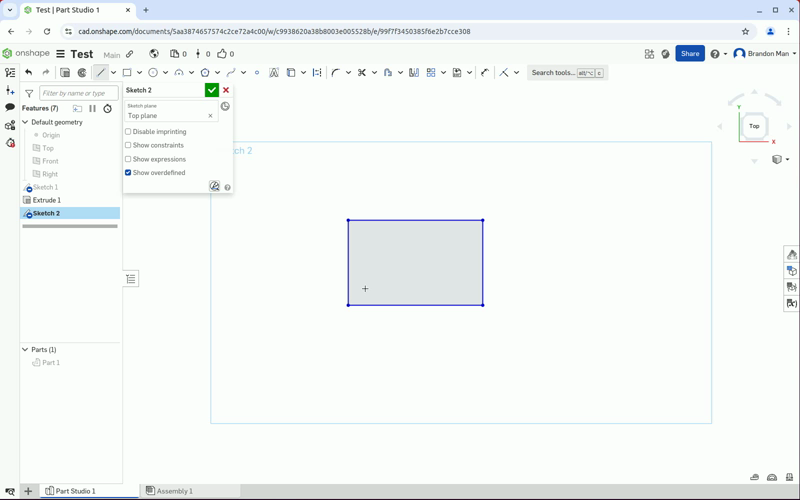
key_up(shift)
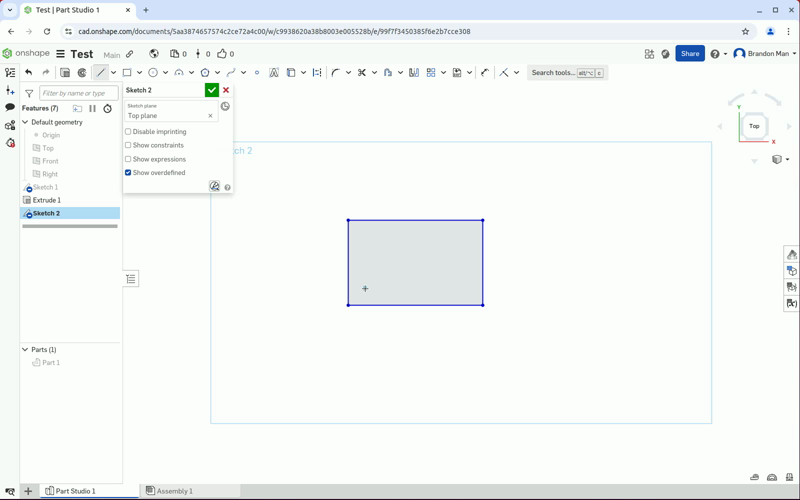
key_down(shift)
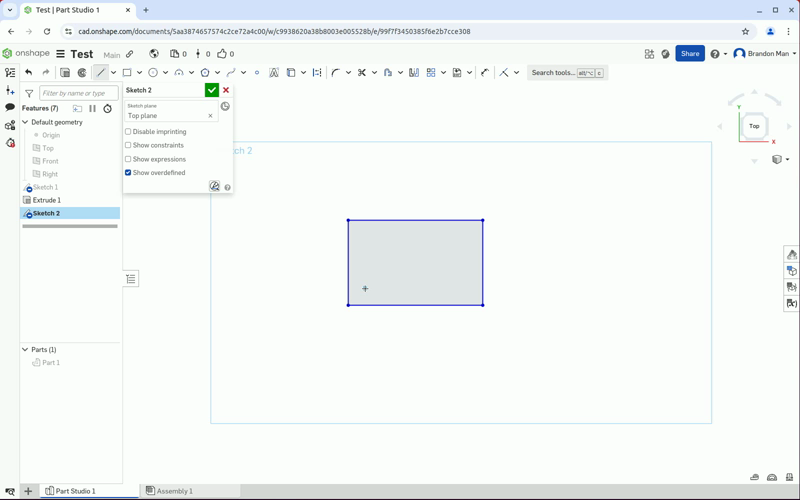
mouse_move(465, 288)
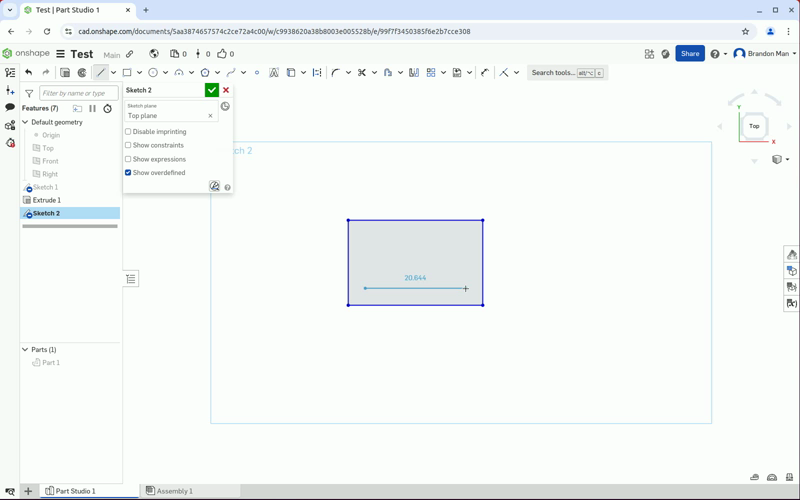
click(465, 288)
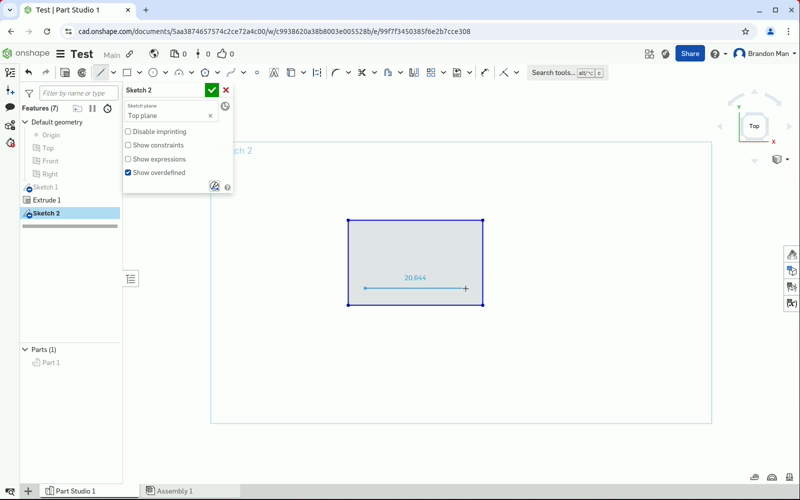
key_up(shift)
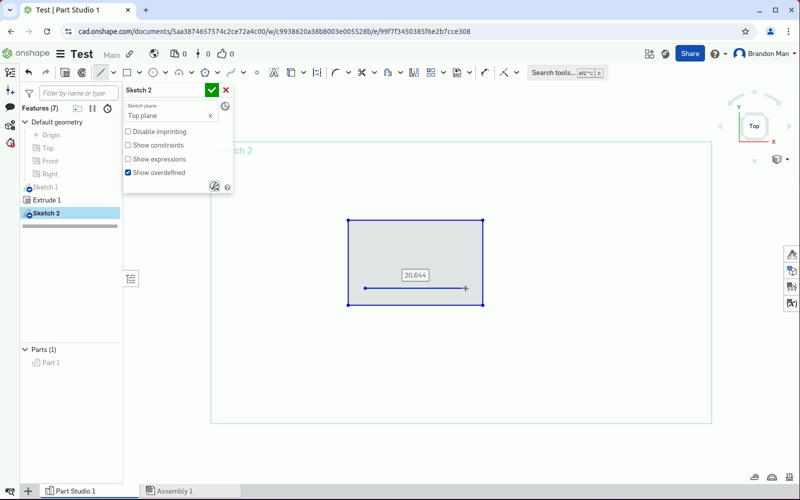
key_down(shift)
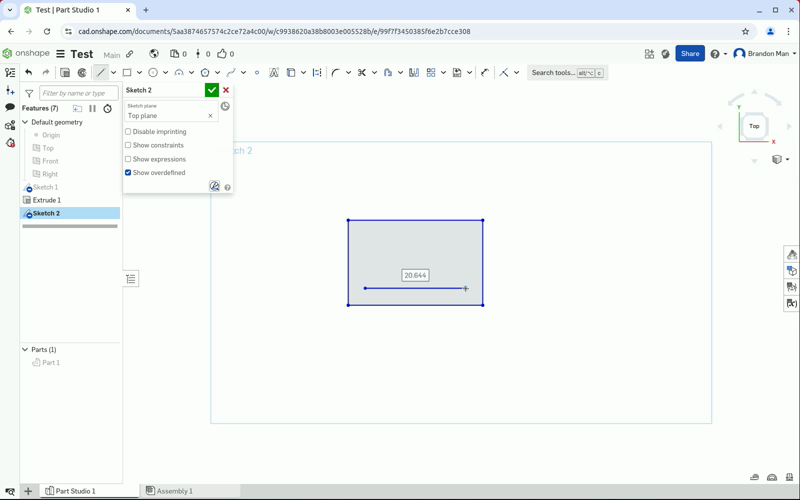
mouse_move(495, 288)
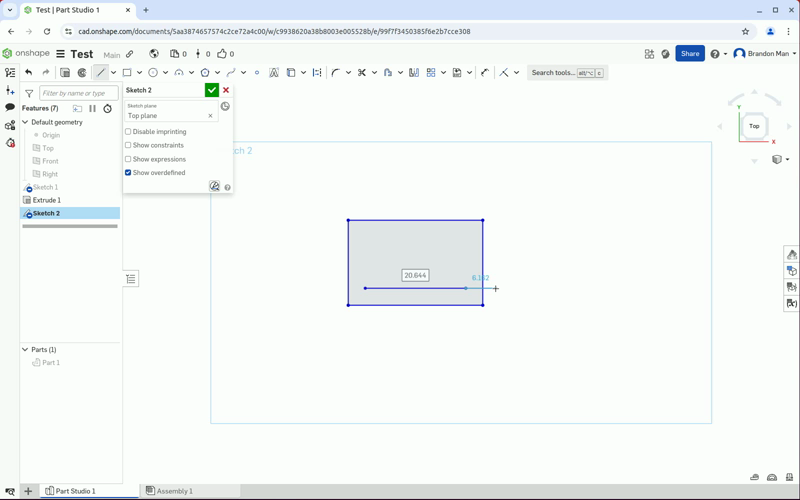
mouse_move(465, 237)
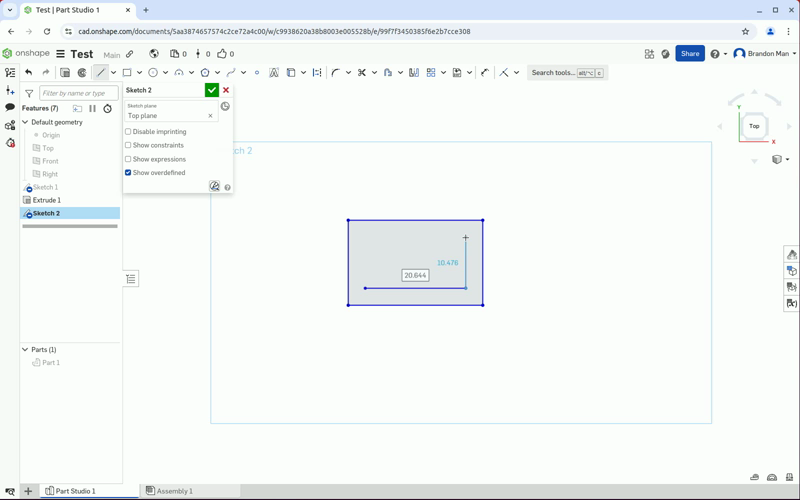
click(465, 237)
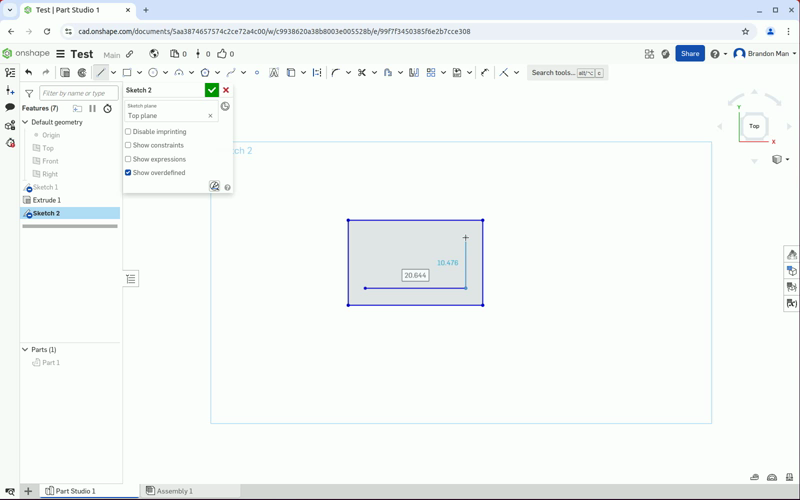
key_up(shift)
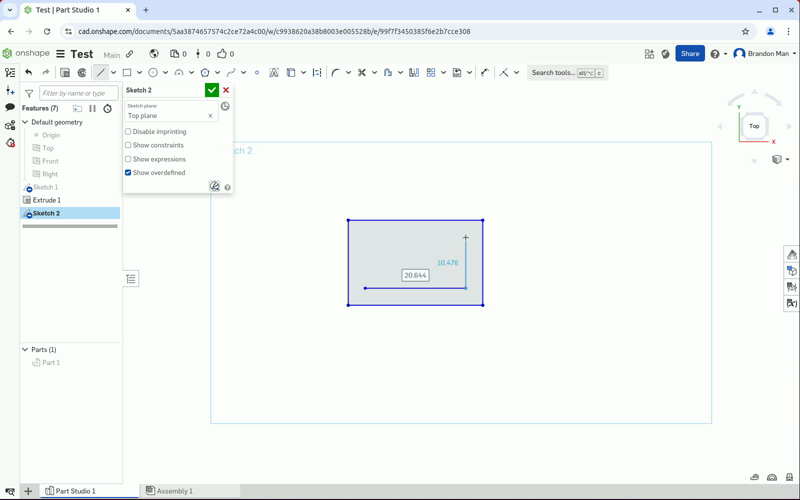
key_down(shift)
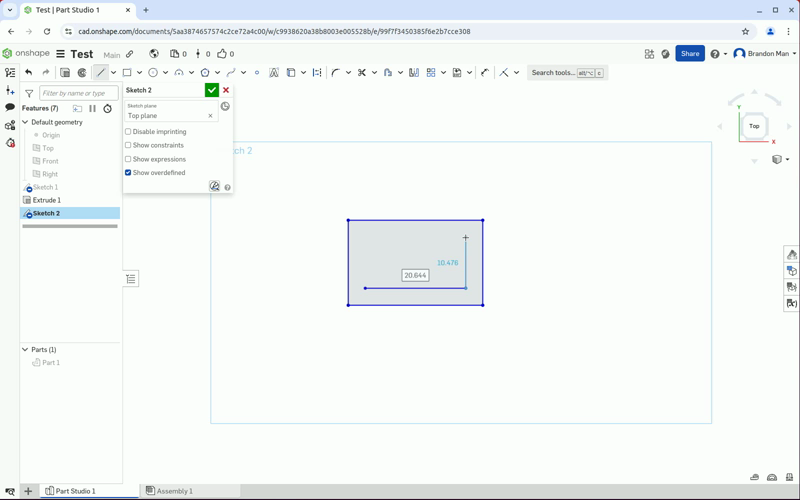
mouse_move(365, 237)
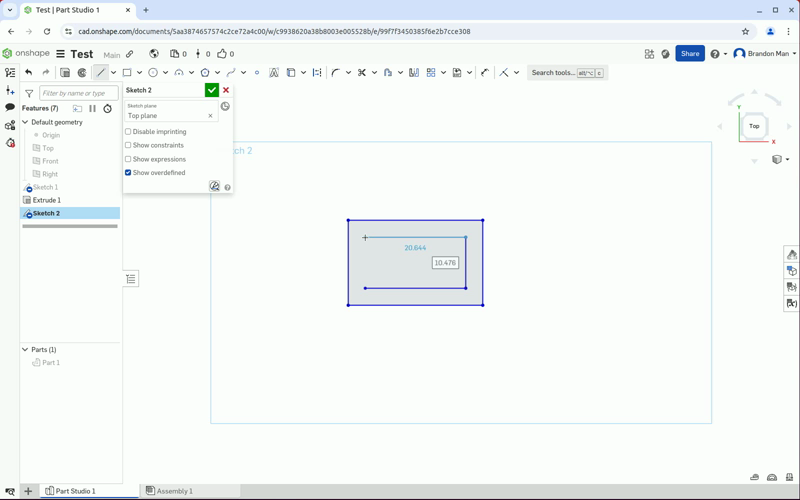
click(365, 237)
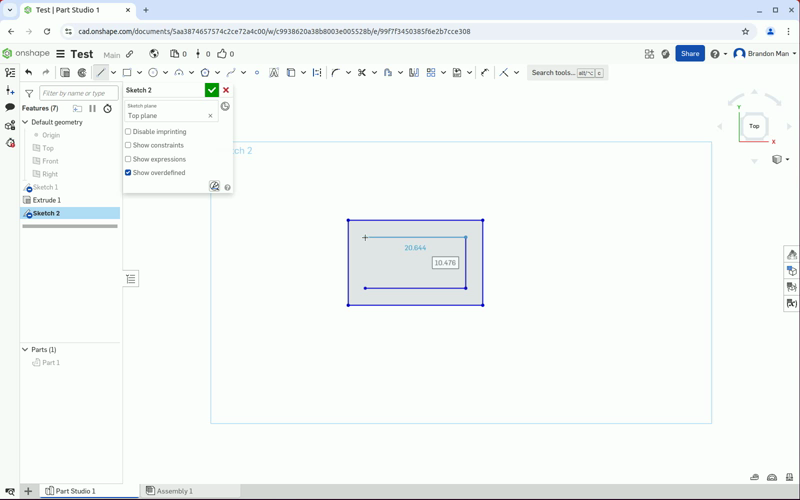
key_up(shift)
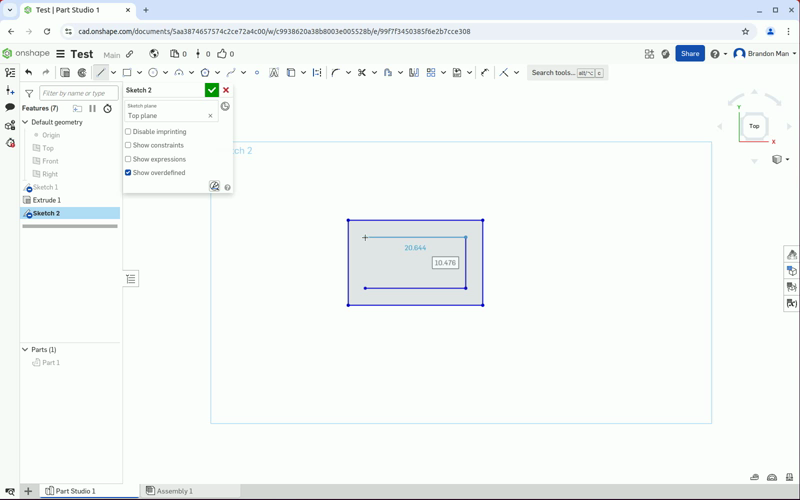
mouse_move(395, 237)
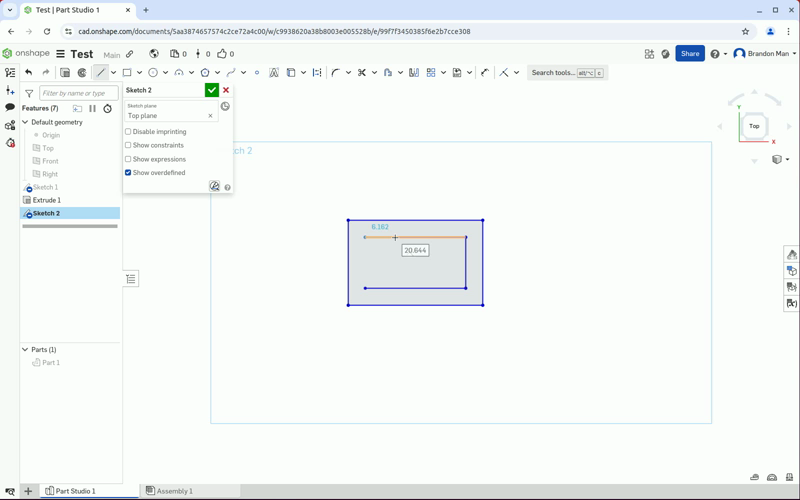
key_down(shift)
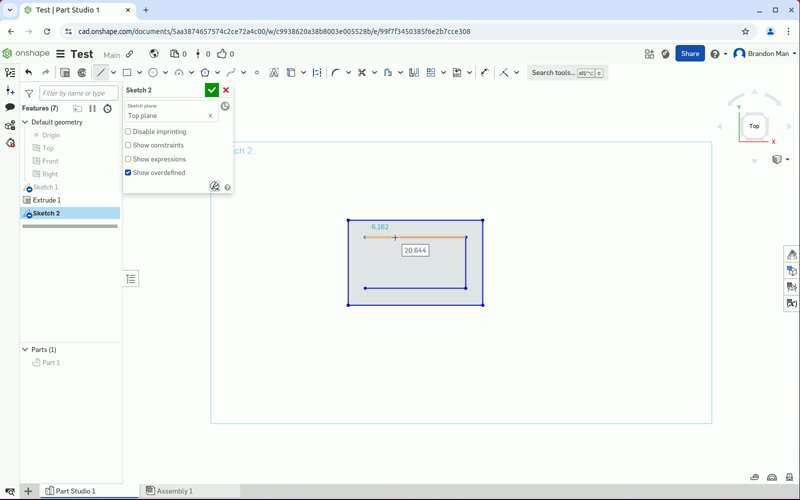
mouse_move(365, 288)
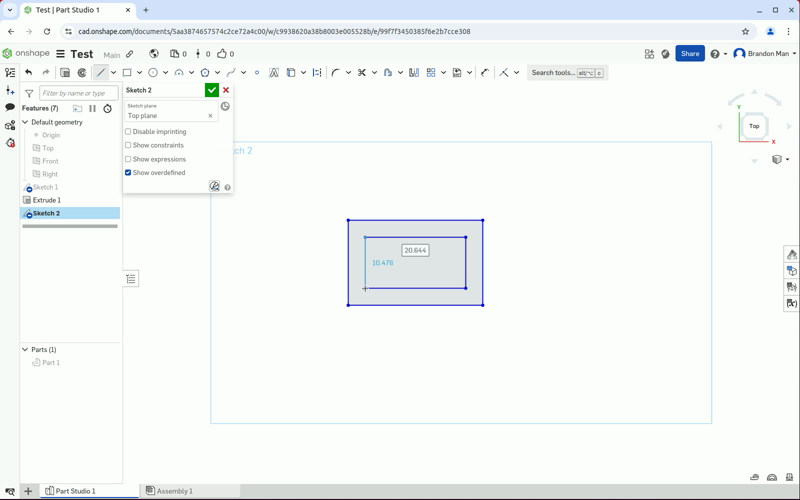
key_up(shift)
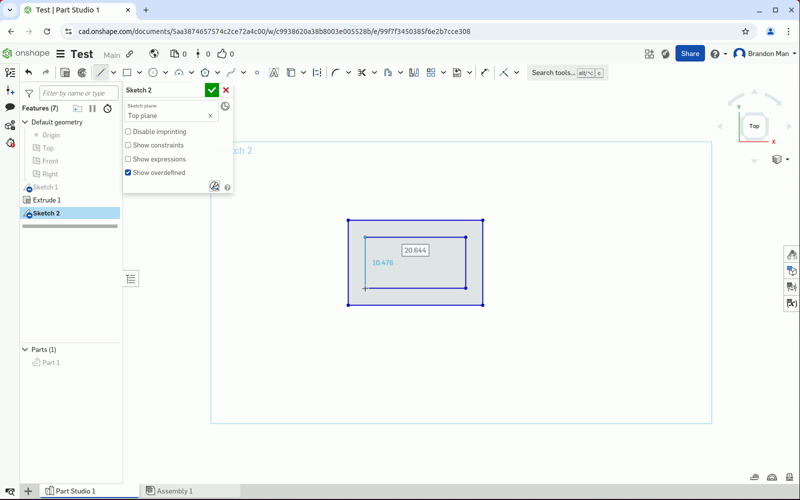
click(365, 288)
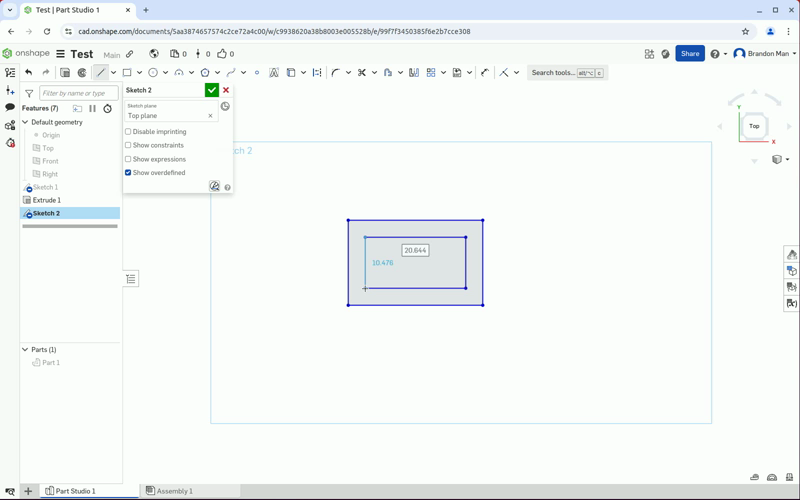
key(esc)
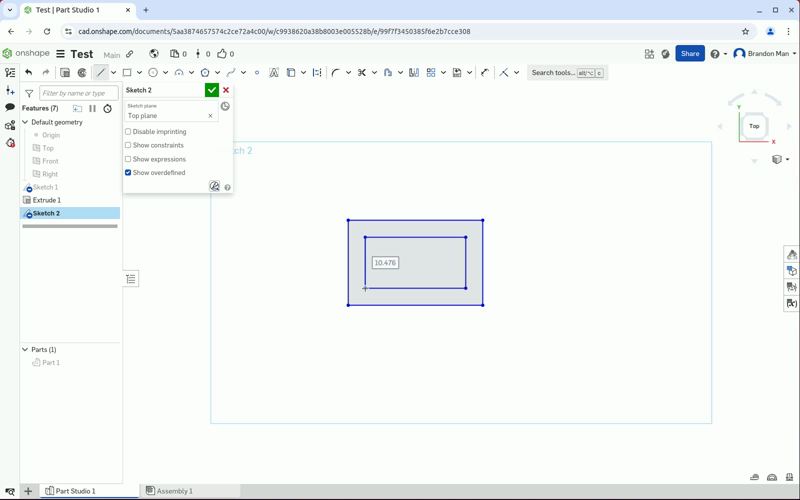
mouse_move(413, 226)
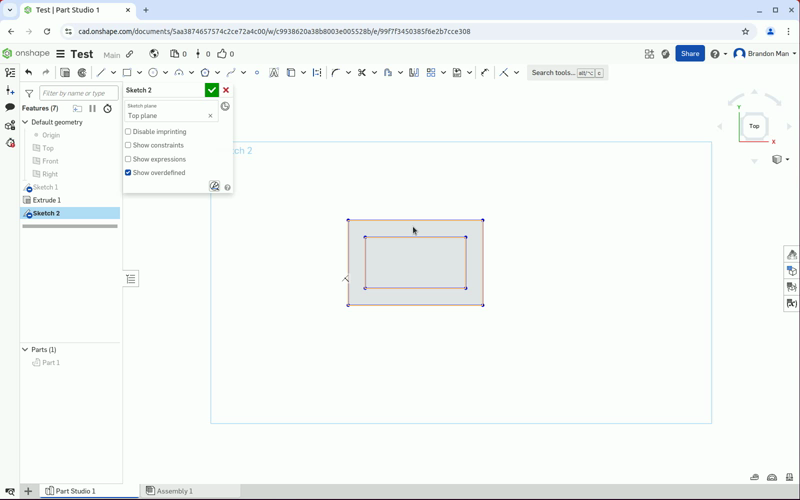
click(413, 226)
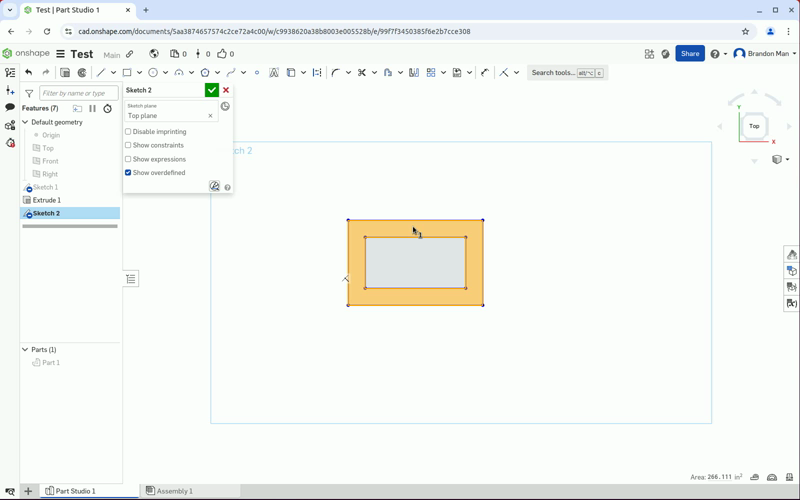
mouse_move(73, 352)
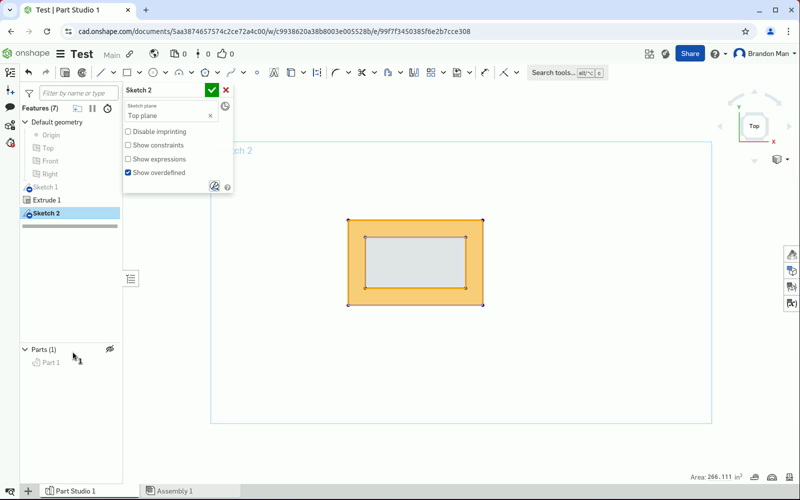
key(shift+y)
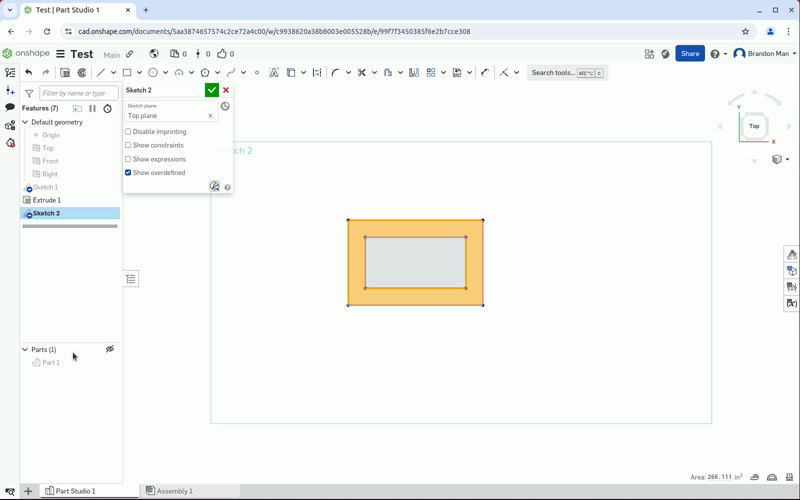
key(shift+e)
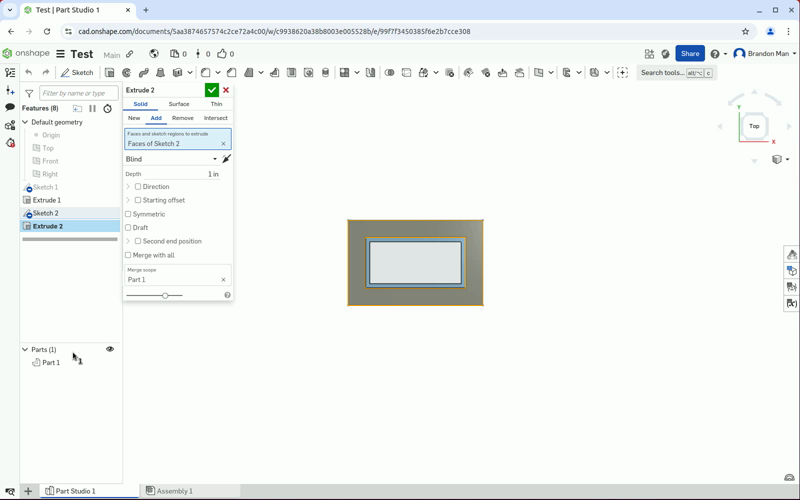
mouse_move(143, 106)
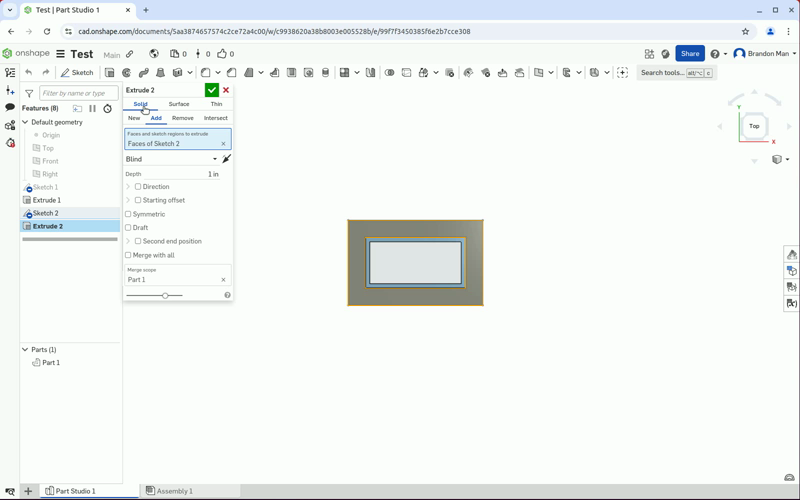
click(143, 106)
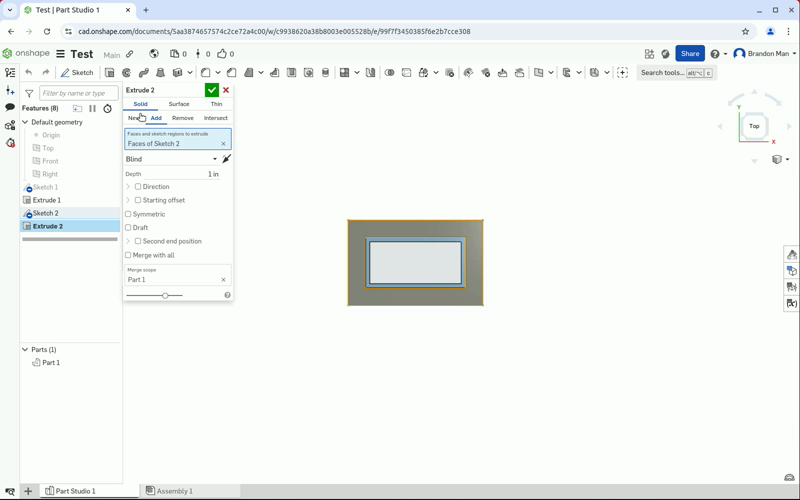
mouse_move(137, 120)
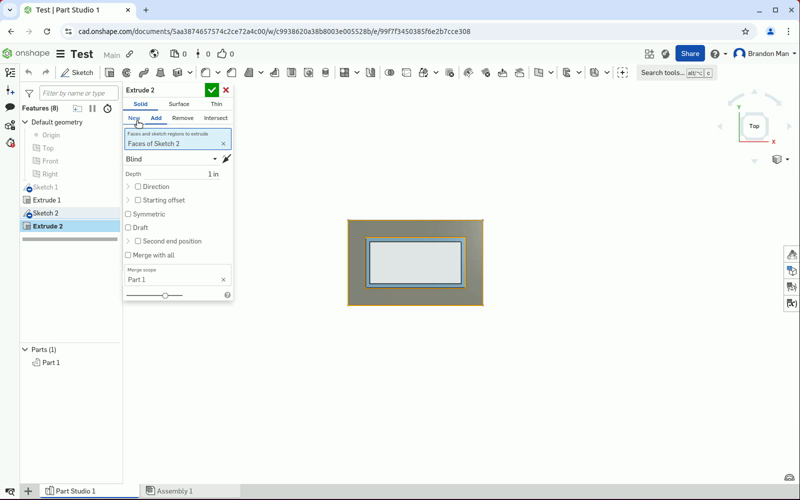
click(137, 120)
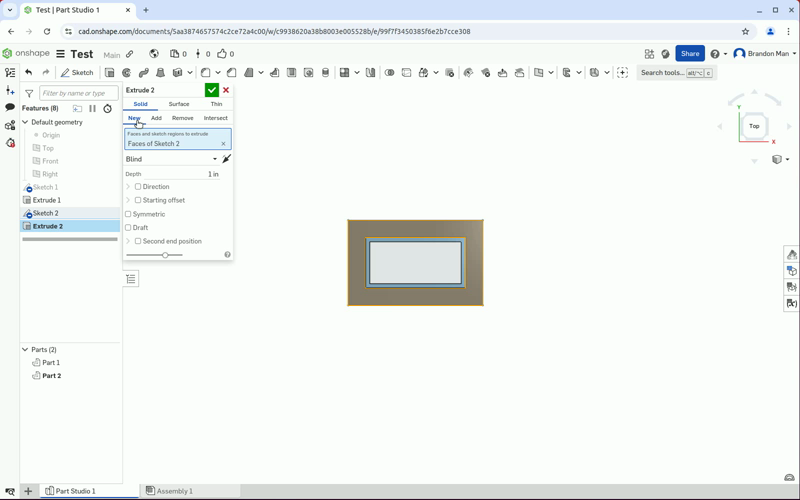
key(tab, 4)
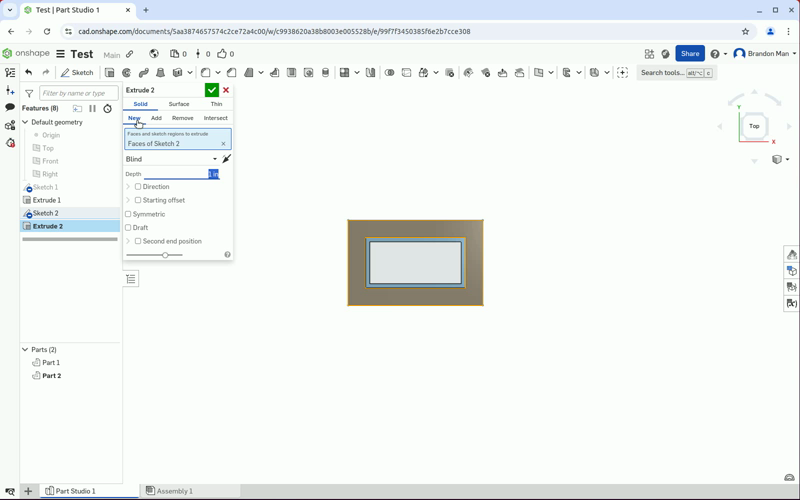
text(1.444)
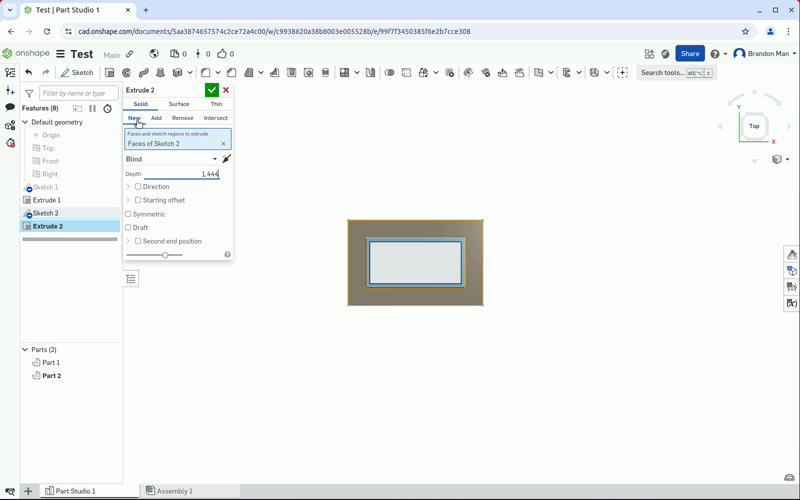
key(enter)
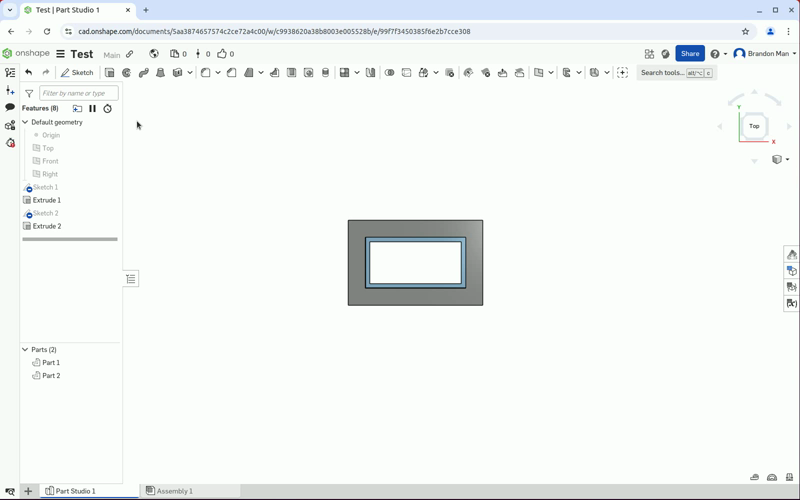
key(shift+h)
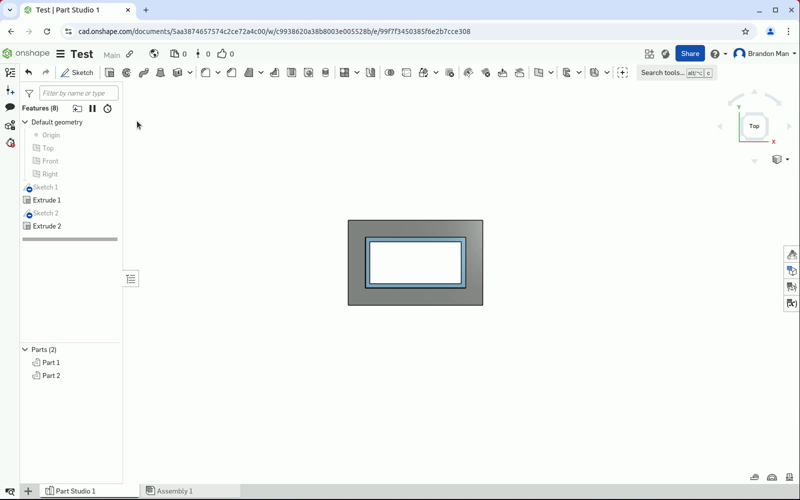
key(shift+h)
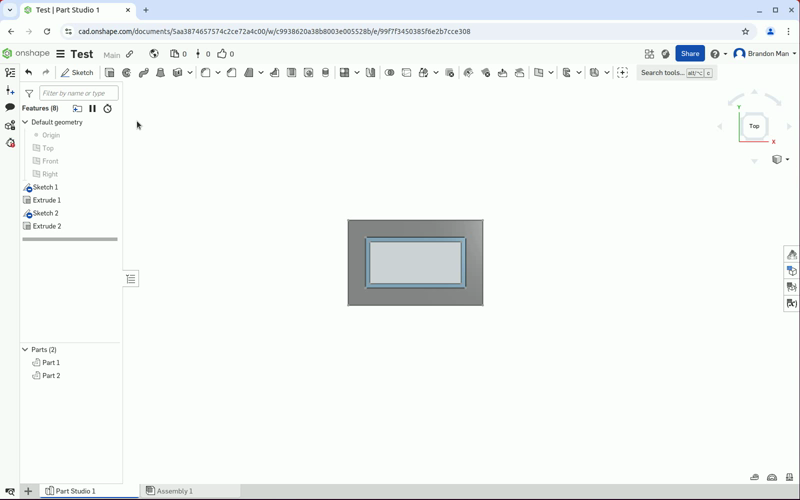
key(shift+7)
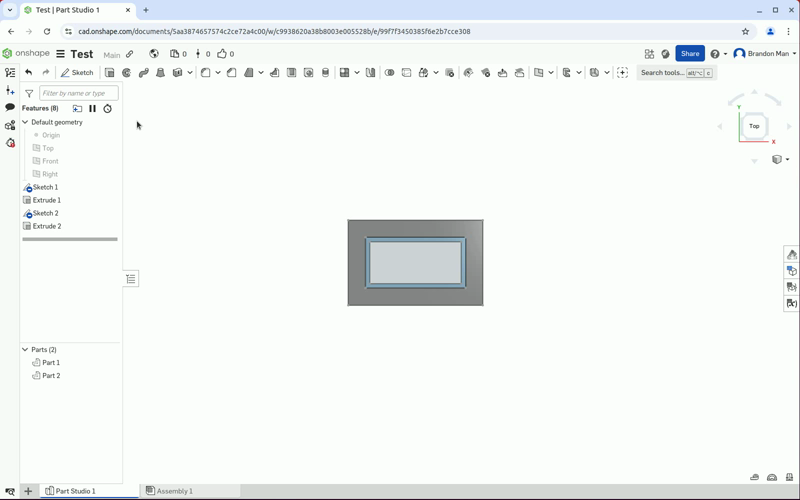
key(up, 3)
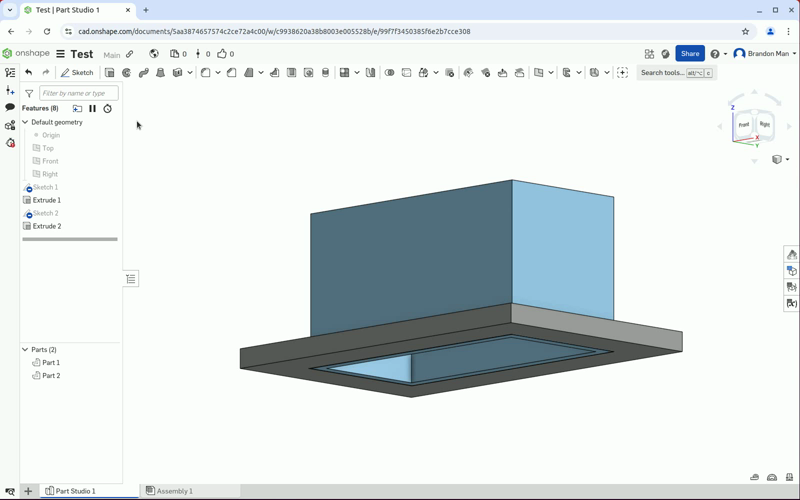
key(left, 3)
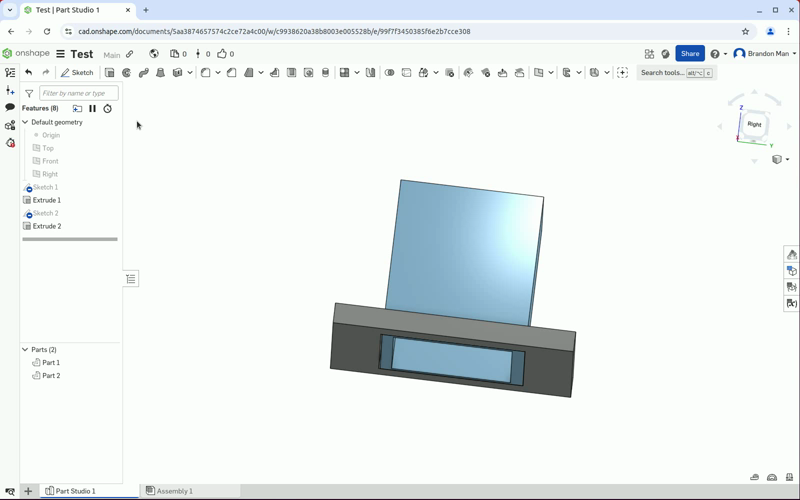
key(right, 3)
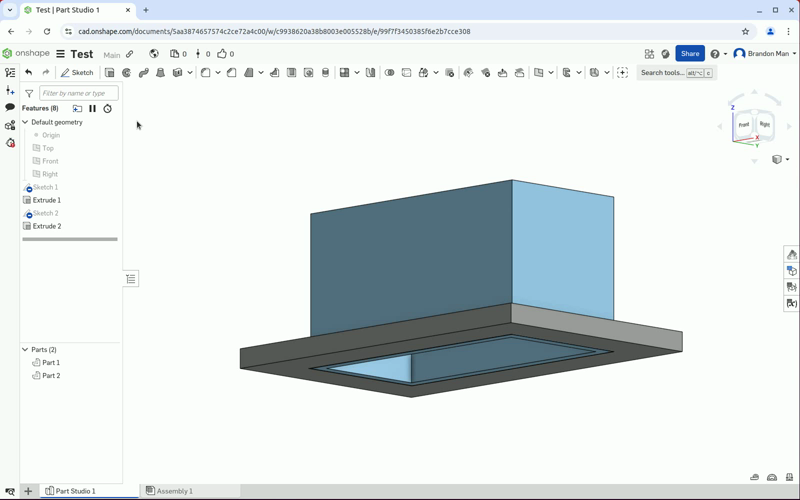
key(down, 3)
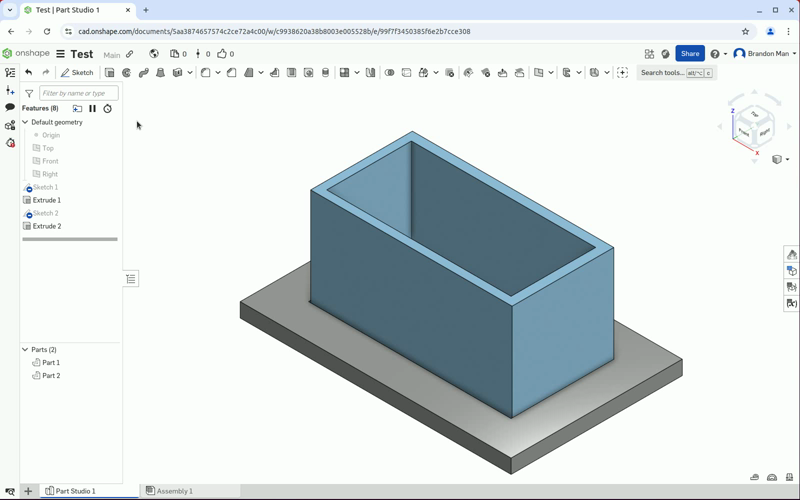
mouse_move(73, 189)
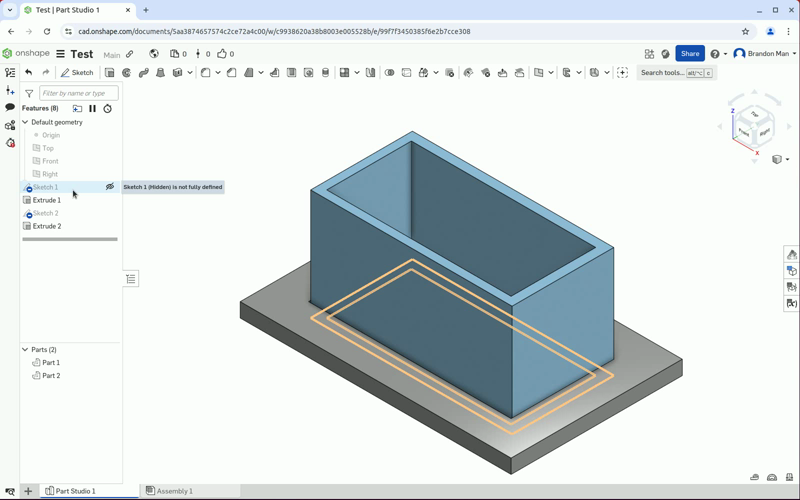
click(73, 189)